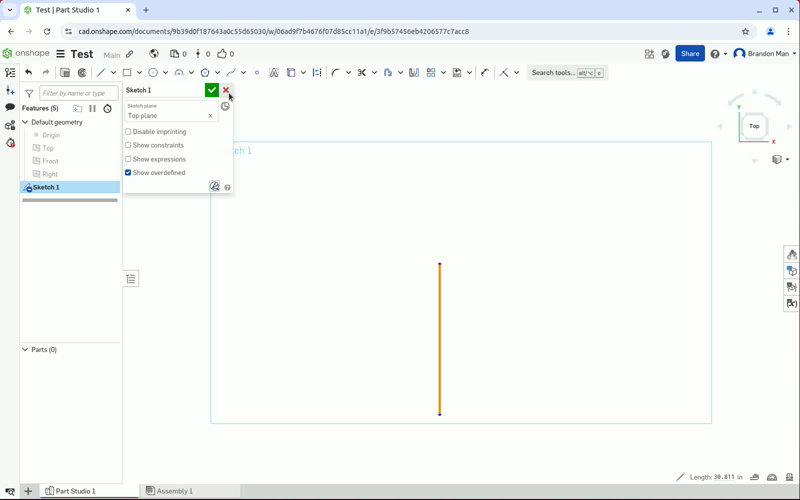
key(shift+h)
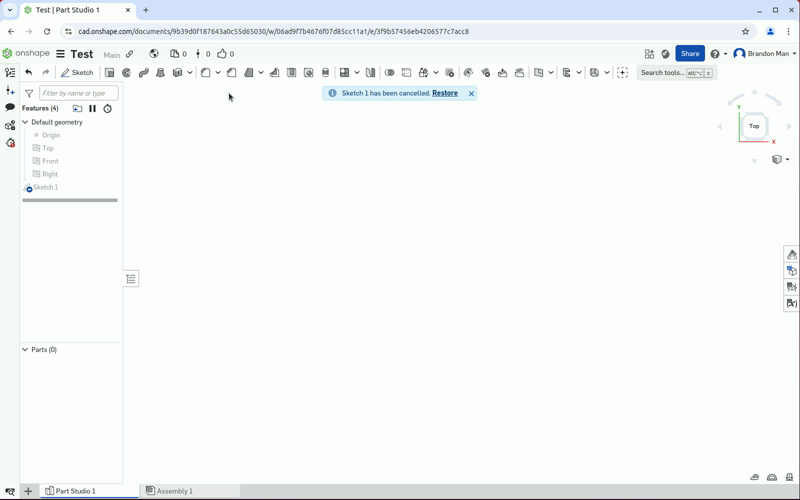
mouse_move(73, 352)
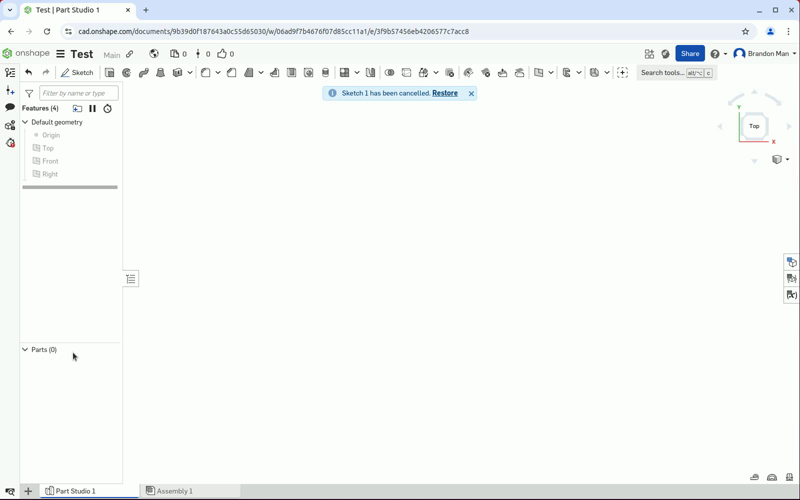
key(y)
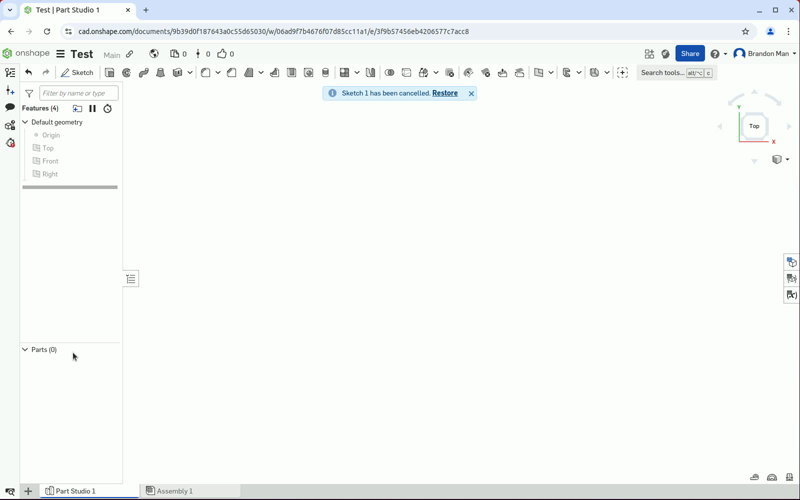
key(shift+p)
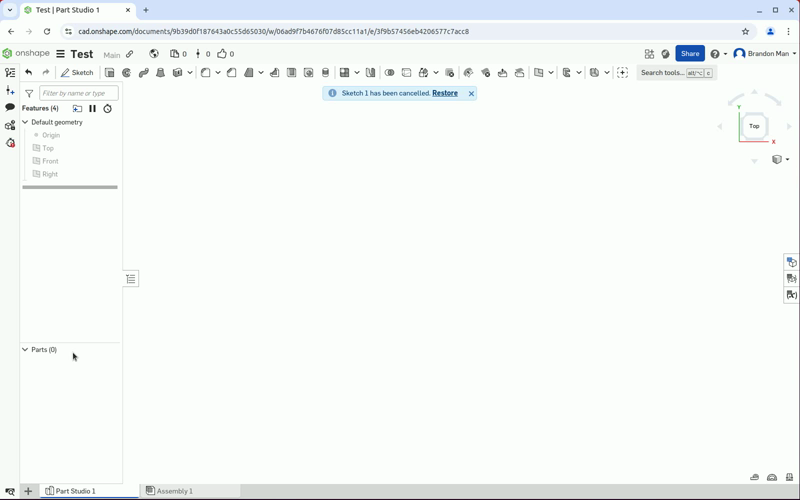
key(space)
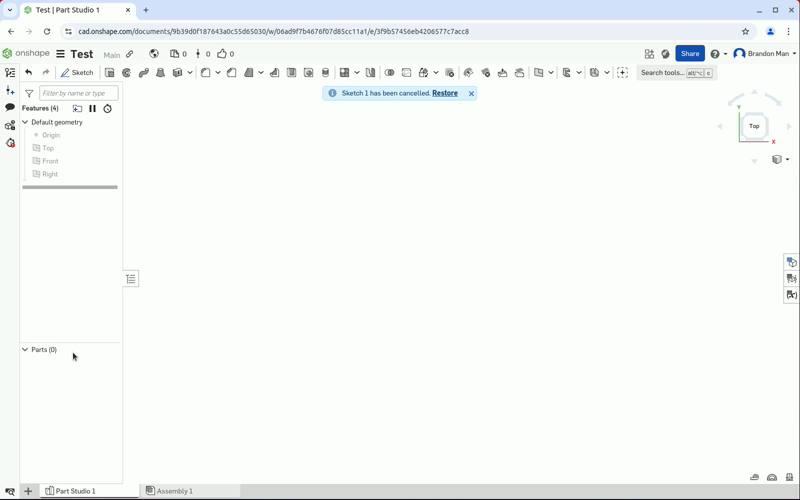
key_down(shift)
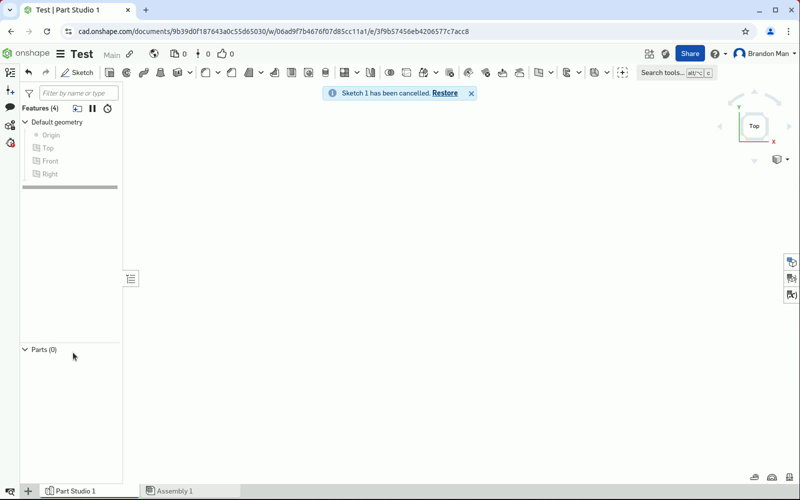
key(up)
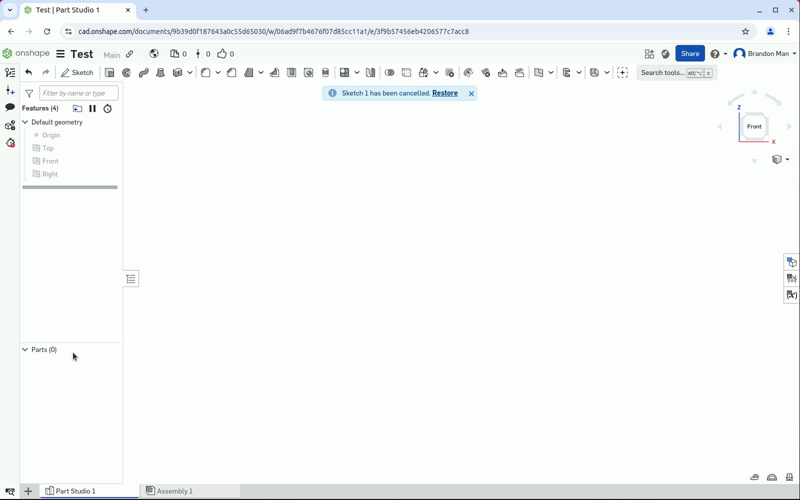
key_up(shift)
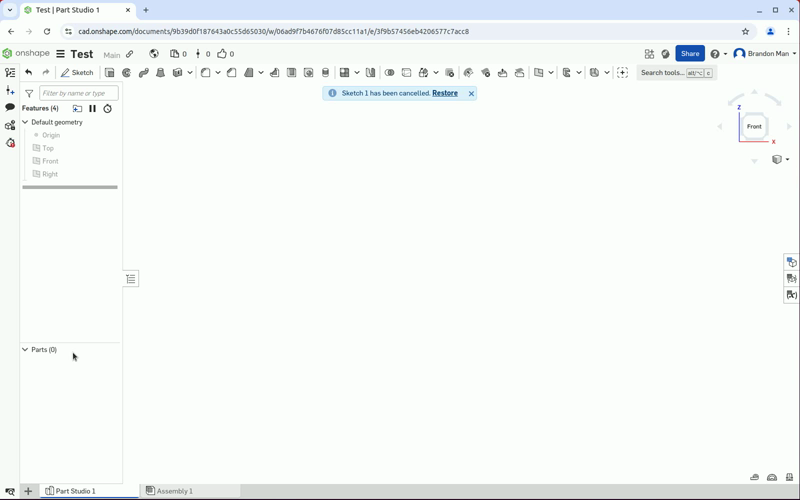
mouse_move(73, 352)
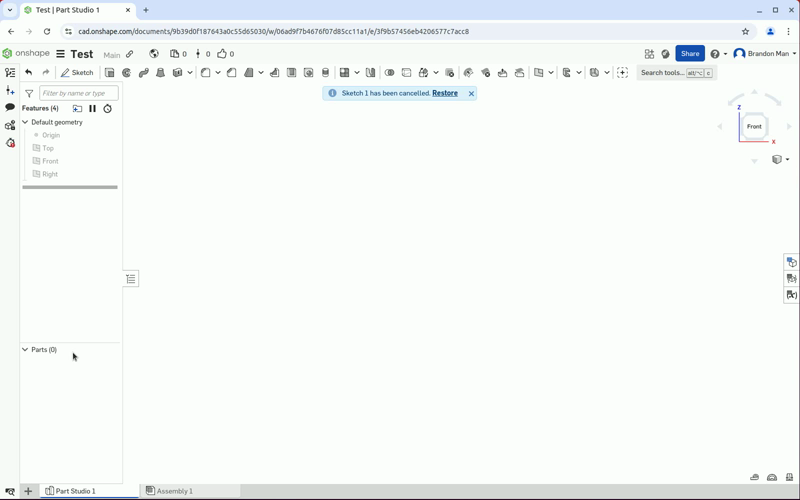
key(shift+y)
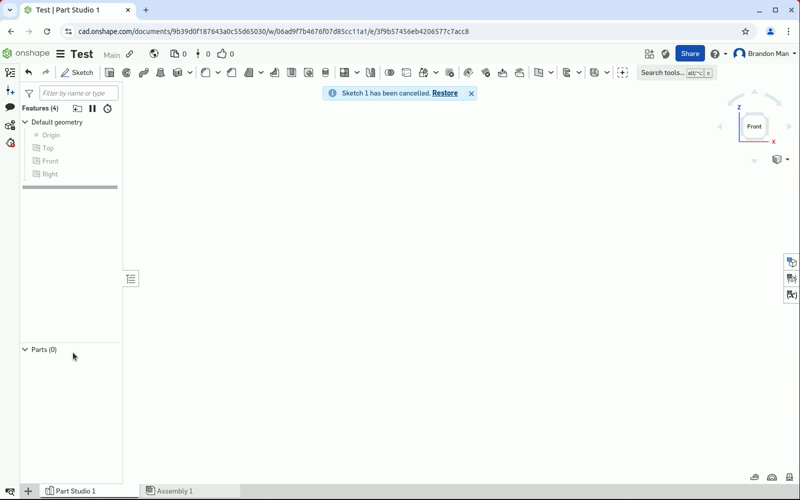
key(shift+s)
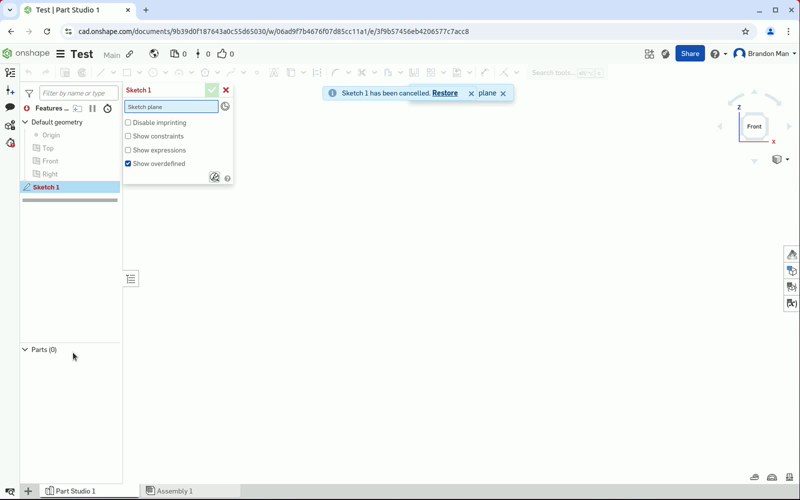
mouse_move(73, 163)
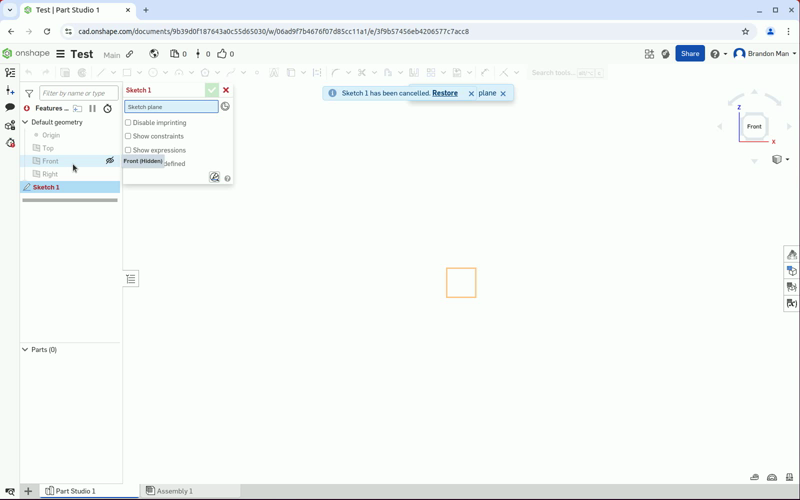
click(73, 163)
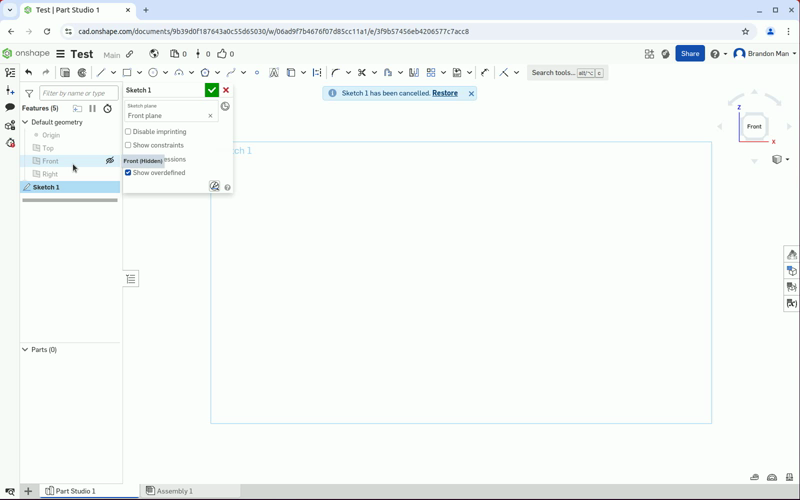
mouse_move(73, 352)
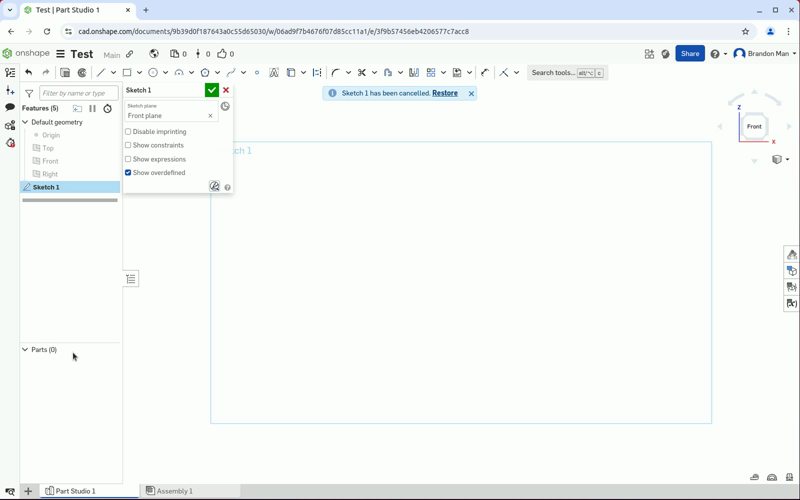
key(y)
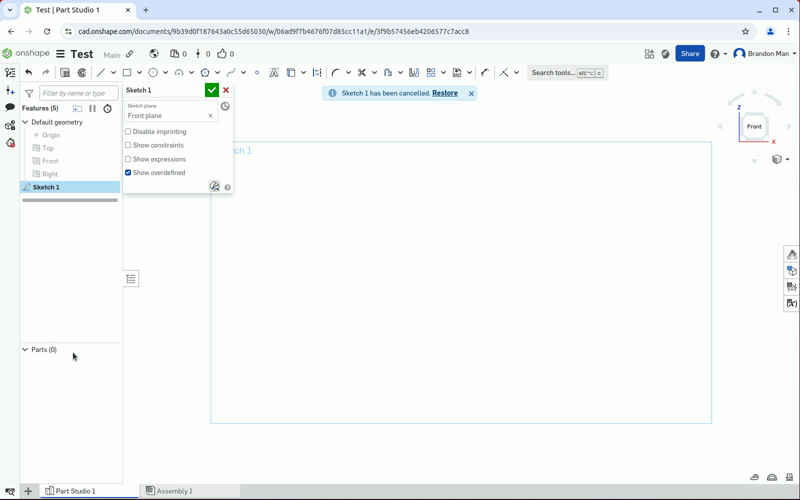
key(c)
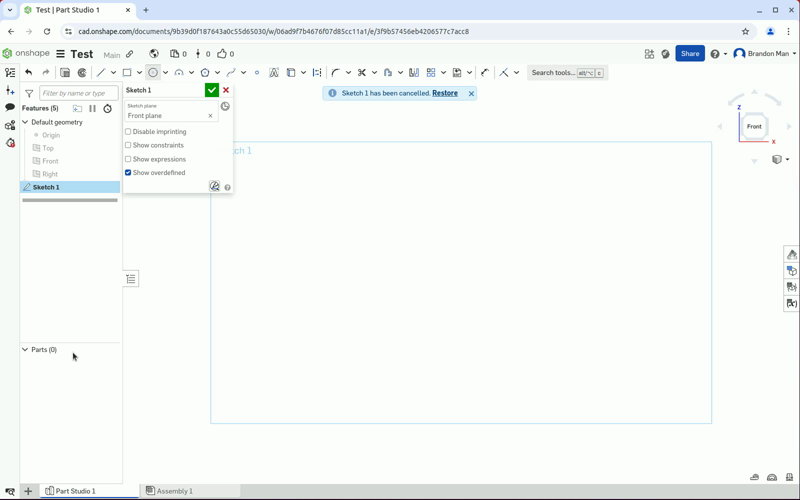
key_down(shift)
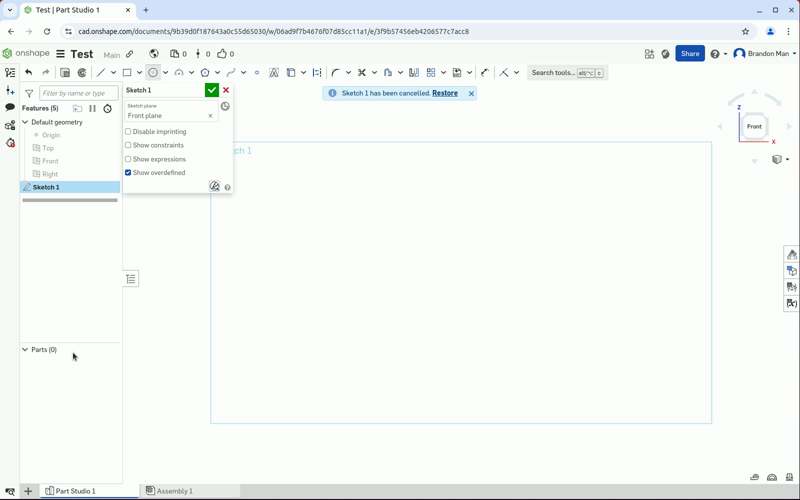
mouse_move(461, 282)
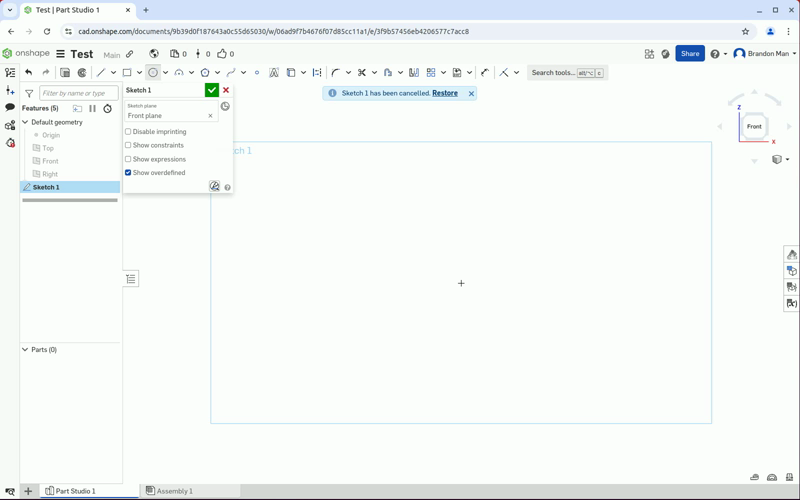
click(461, 282)
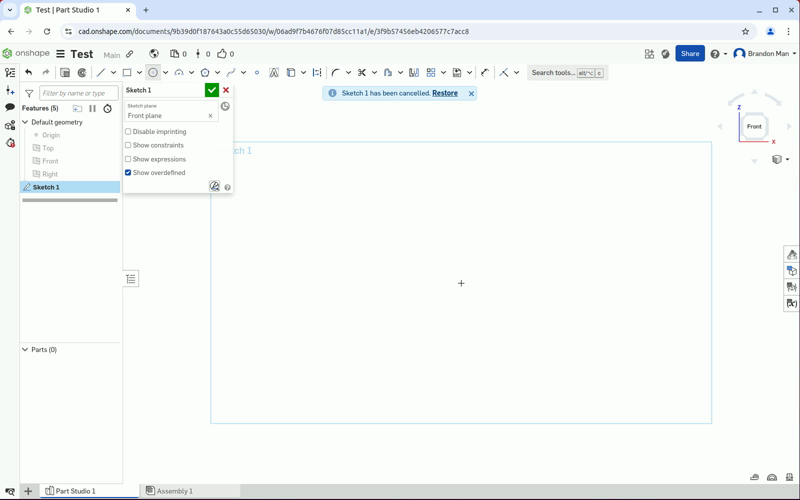
key_up(shift)
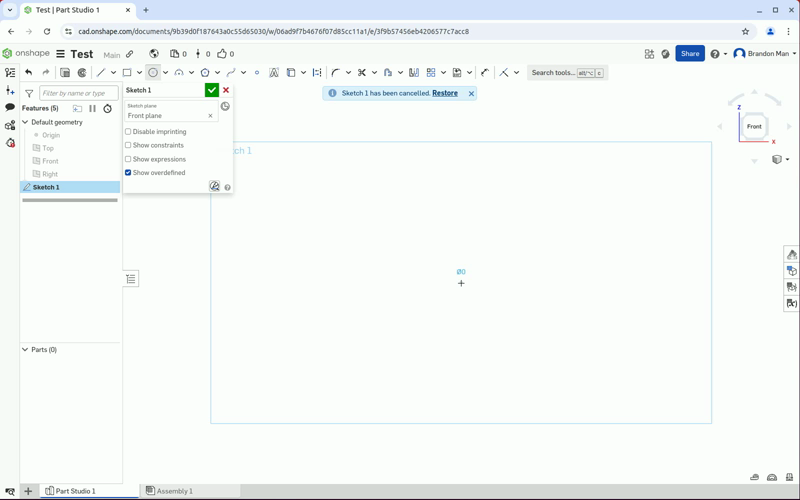
mouse_move(572, 282)
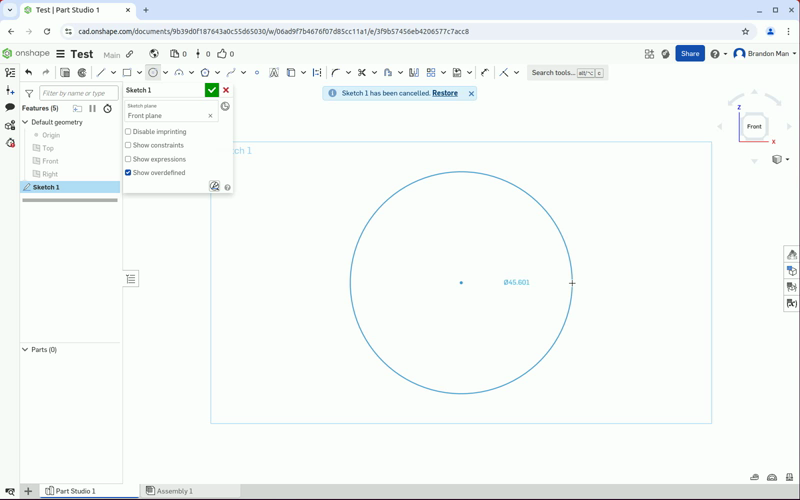
click(572, 282)
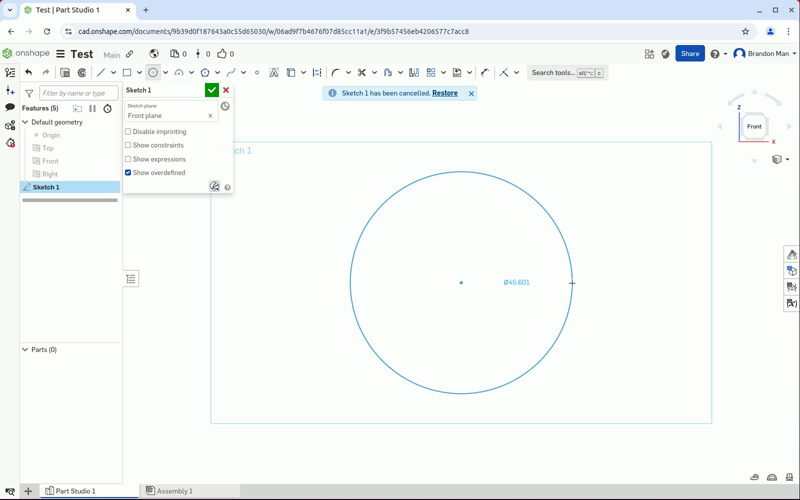
key(esc)
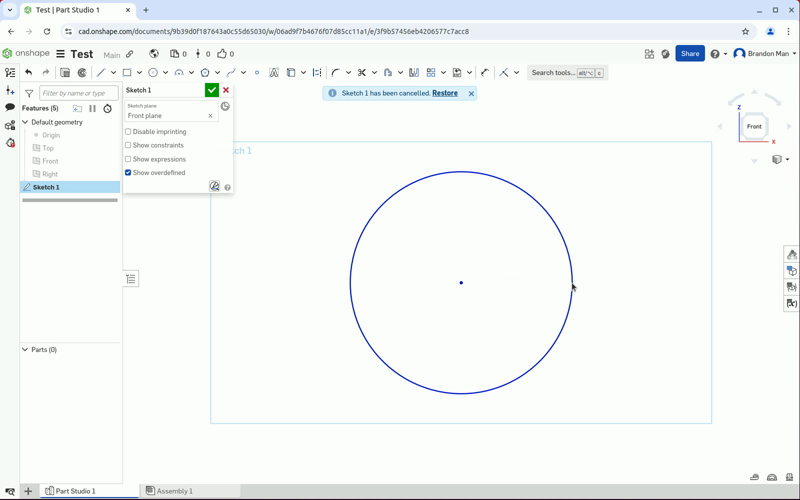
mouse_move(468, 238)
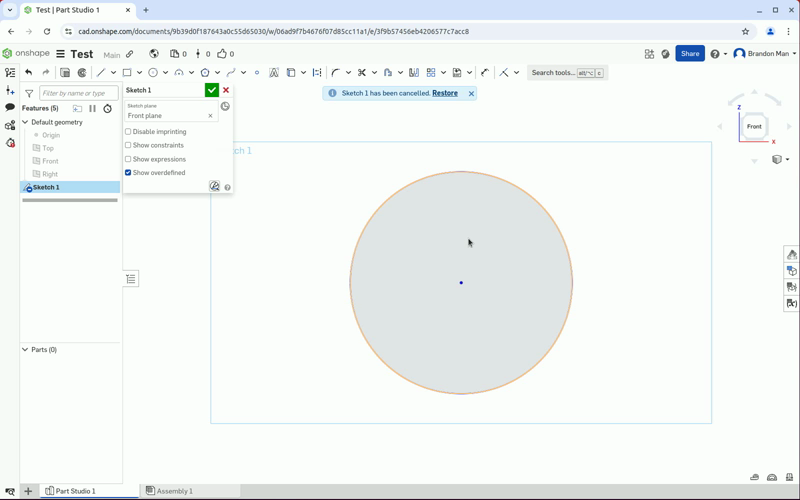
click(468, 238)
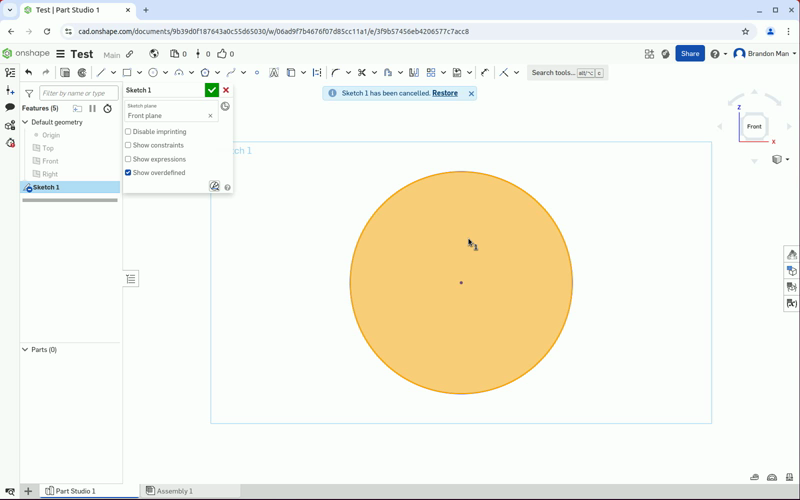
mouse_move(73, 352)
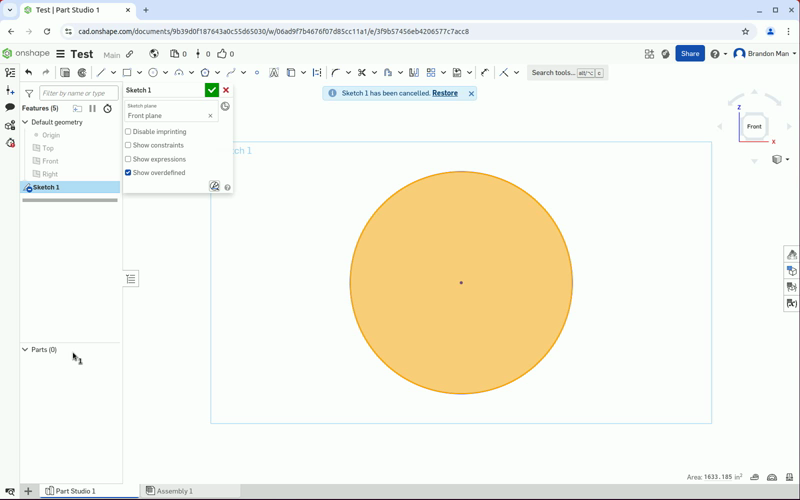
key(shift+y)
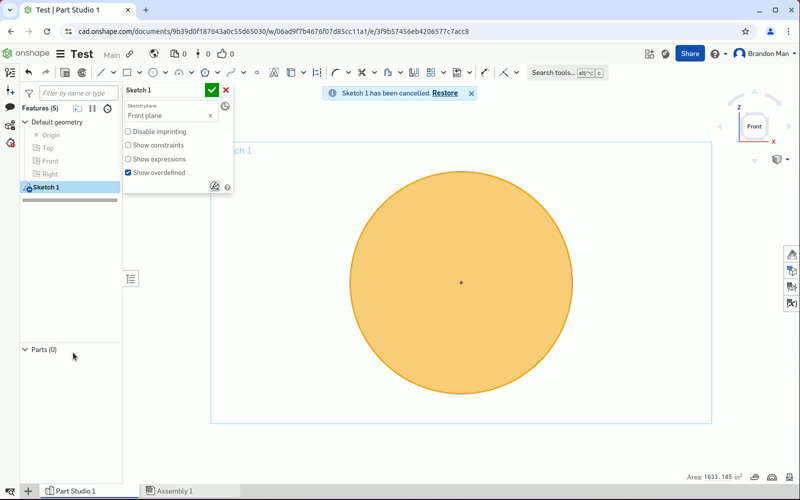
key(shift+e)
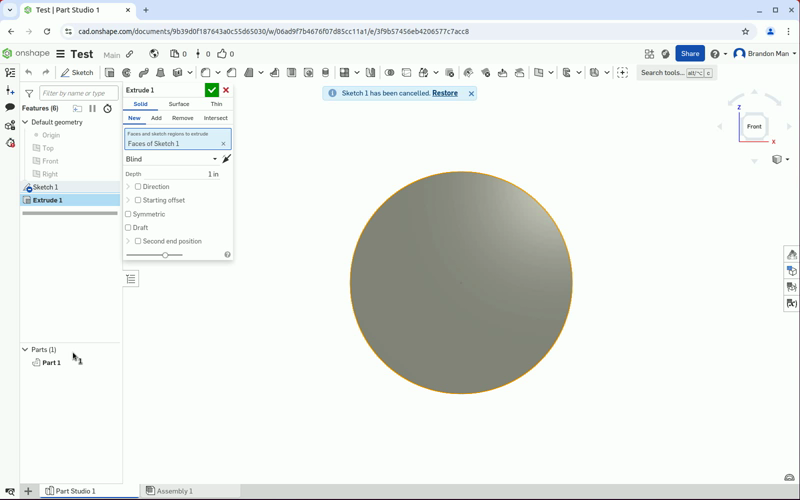
mouse_move(143, 106)
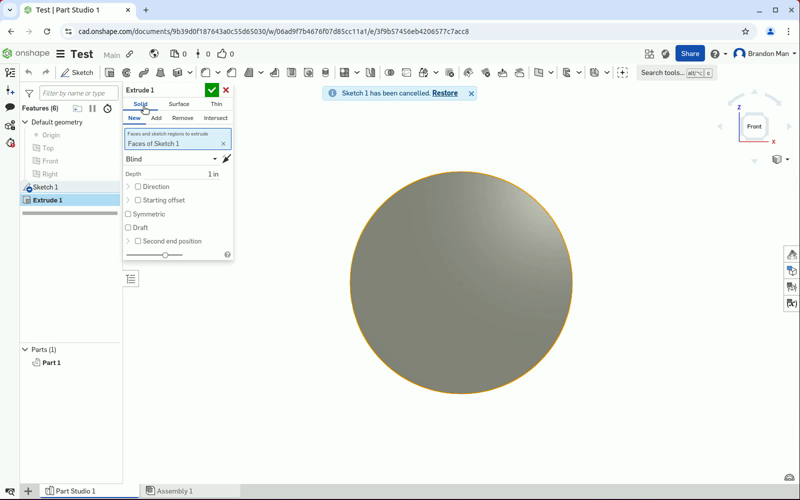
click(143, 106)
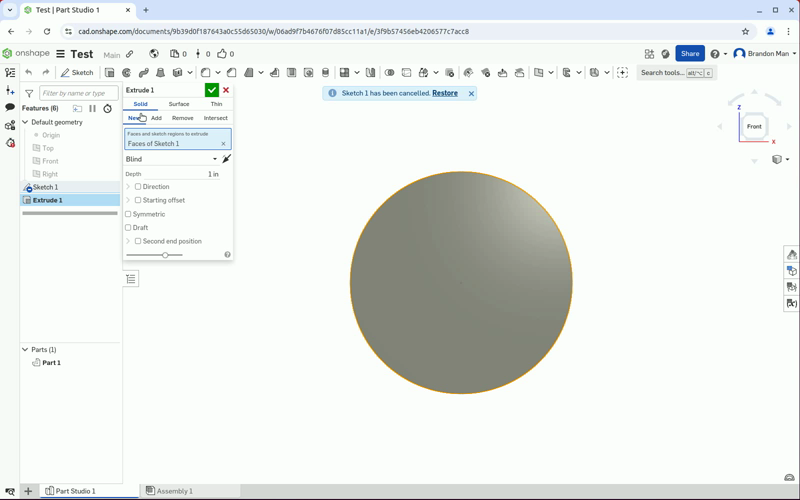
mouse_move(137, 120)
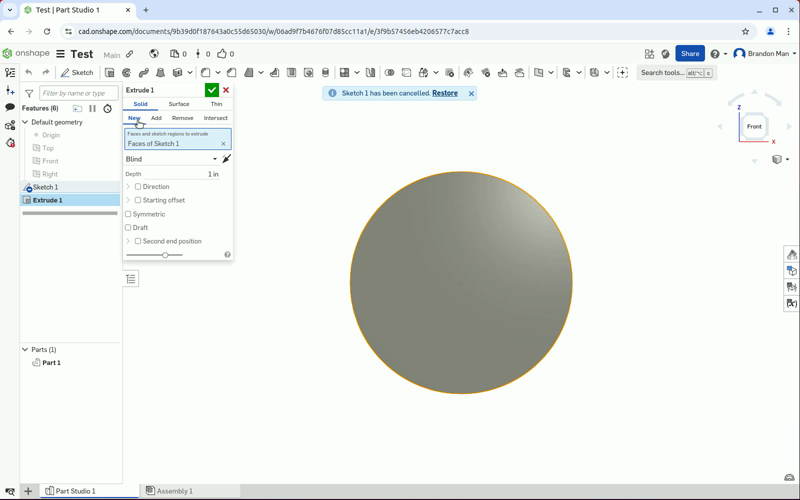
click(137, 120)
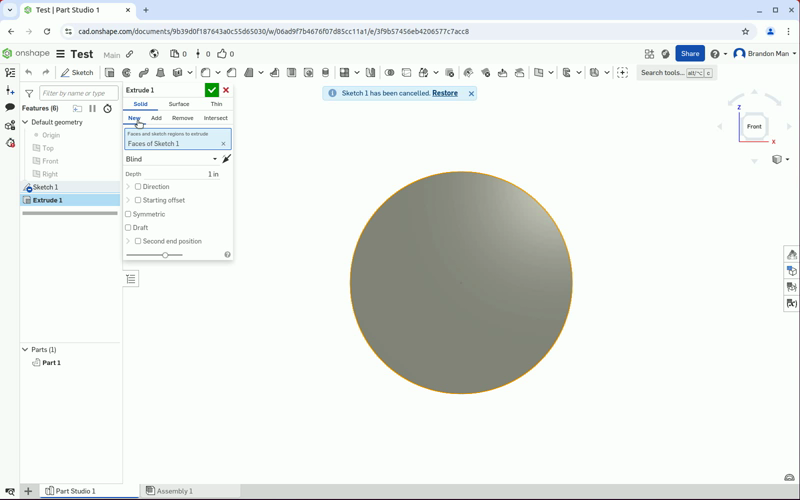
key(tab, 4)
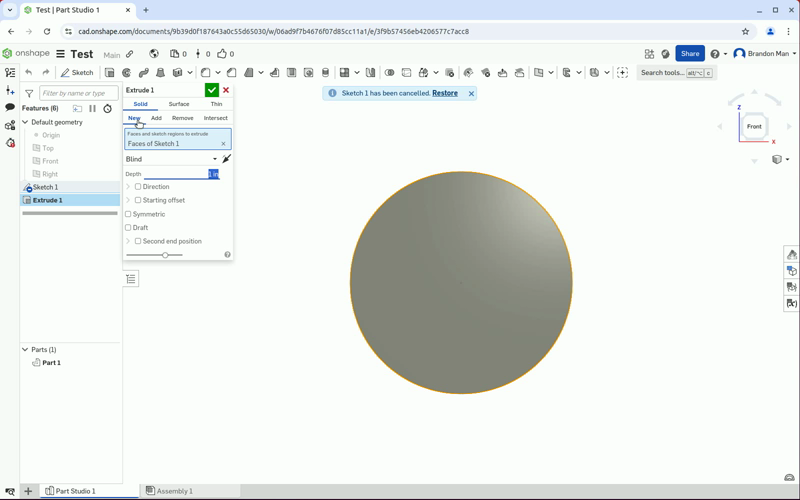
text(12.758)
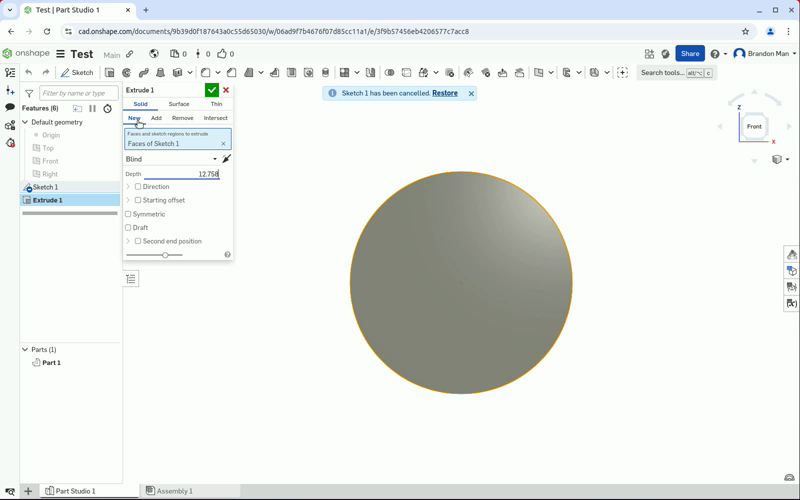
key(enter)
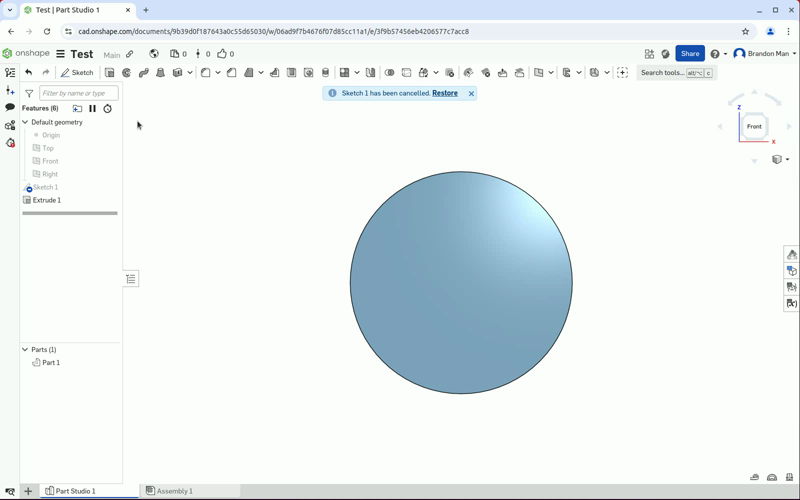
key(shift+h)
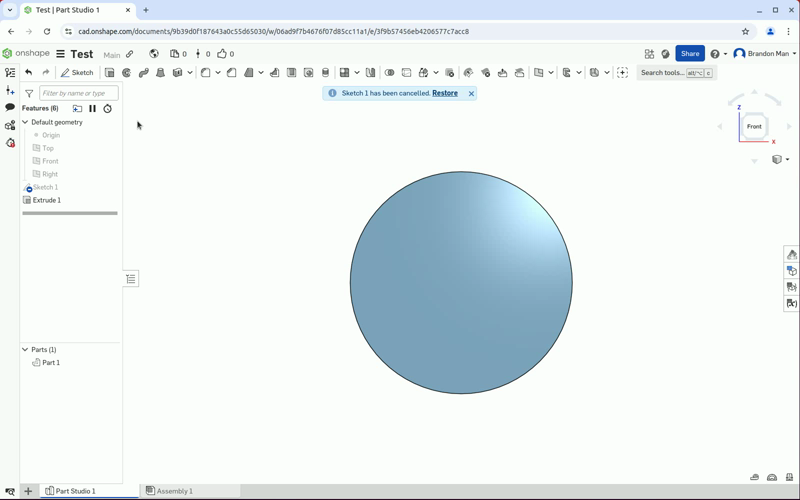
key(shift+h)
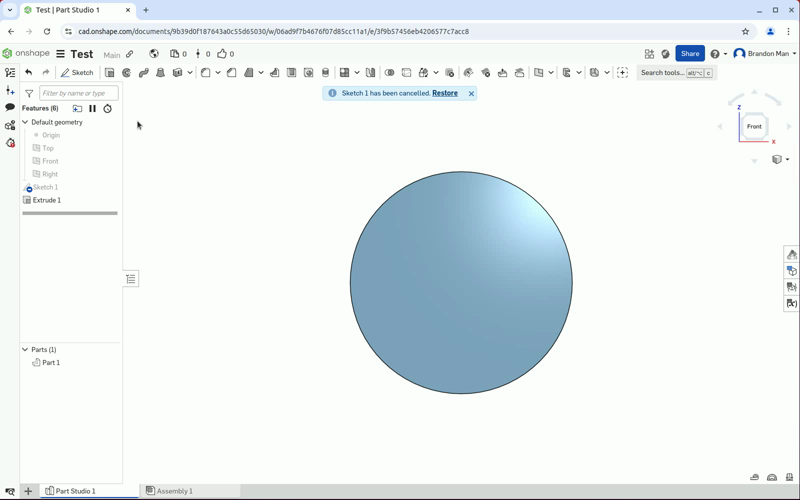
mouse_move(73, 189)
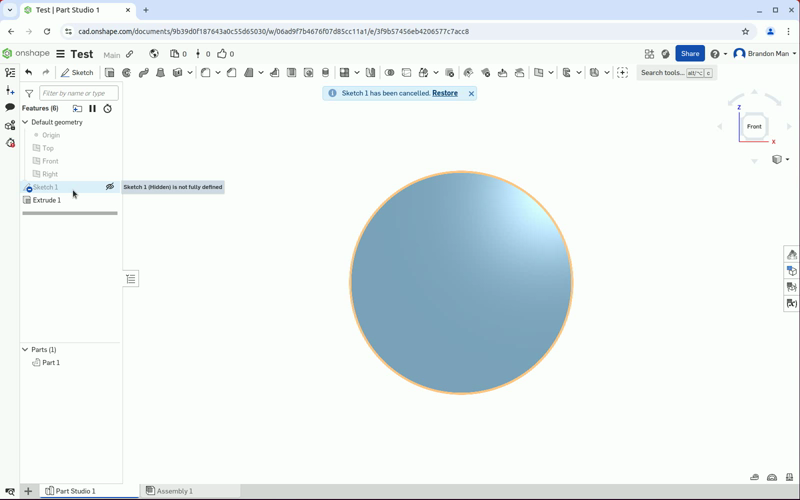
click(73, 189)
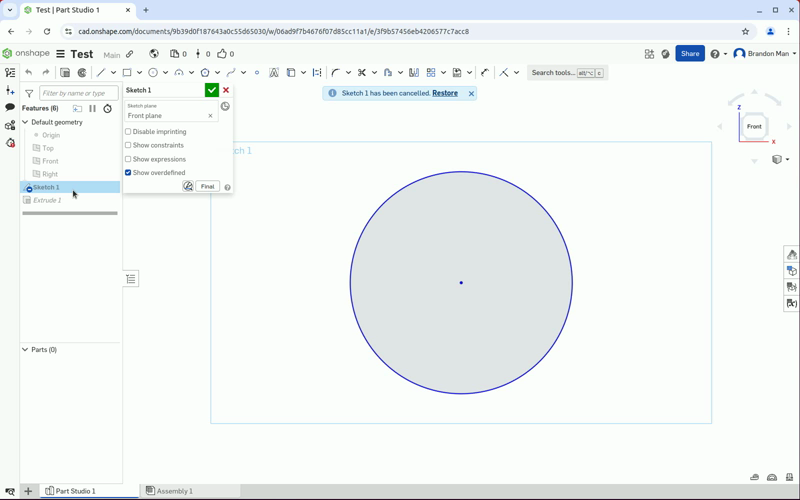
mouse_move(229, 92)
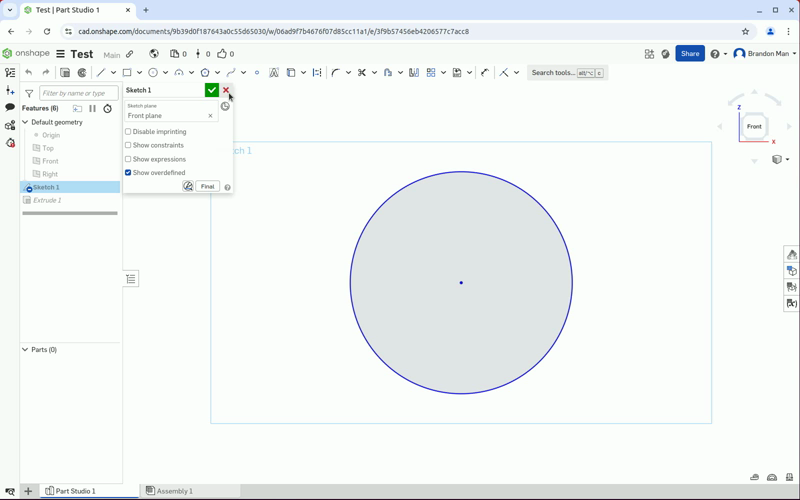
click(229, 92)
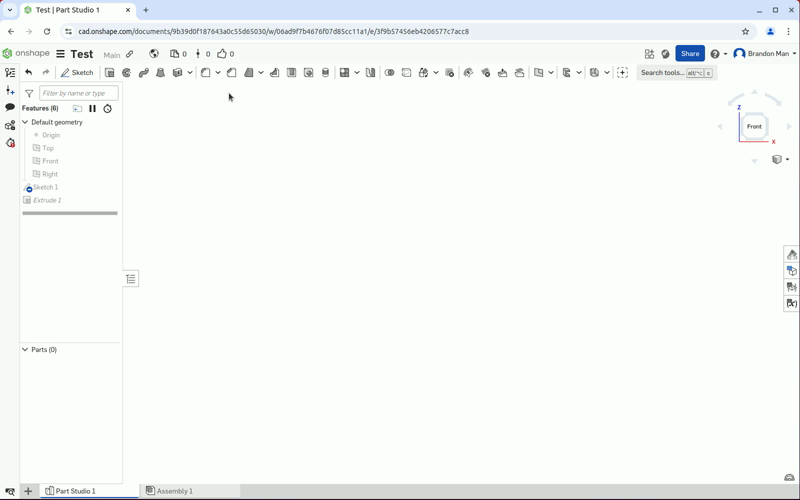
mouse_move(541, 75)
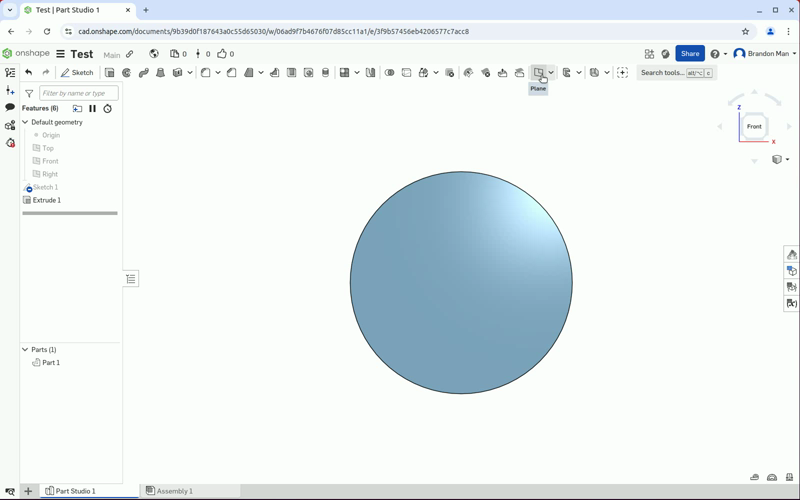
click(541, 75)
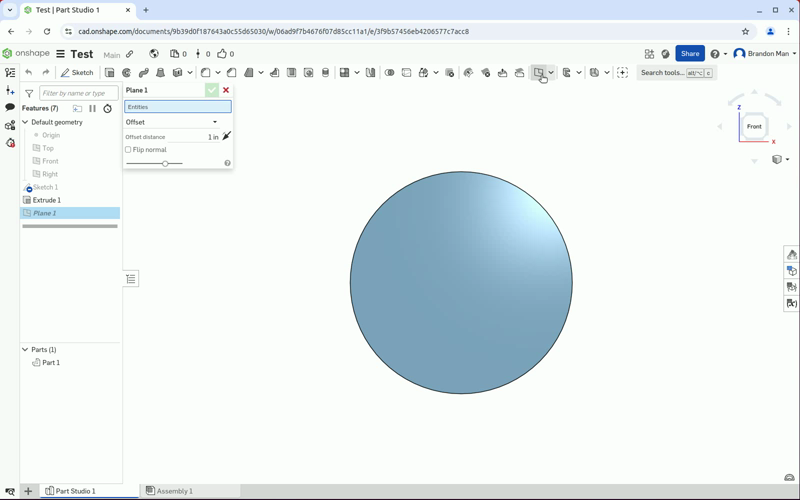
mouse_move(73, 163)
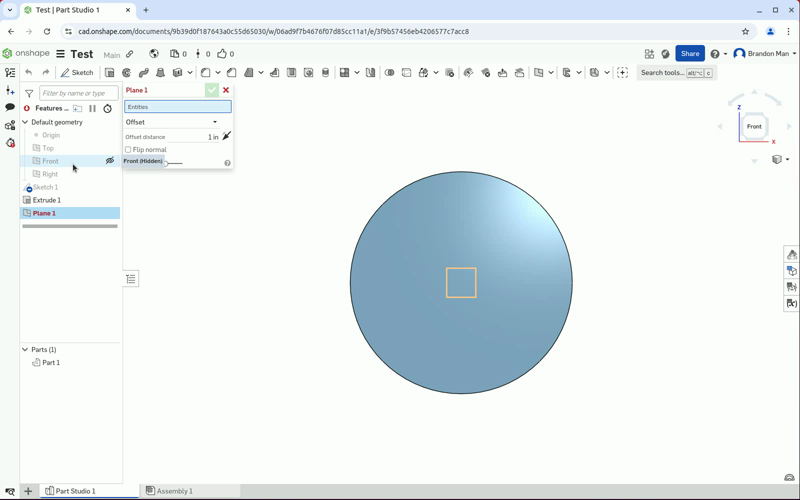
click(73, 163)
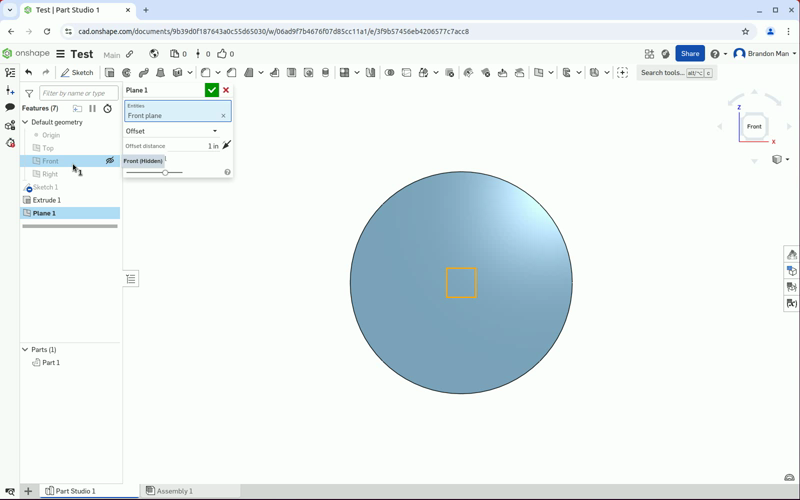
key(tab, 2)
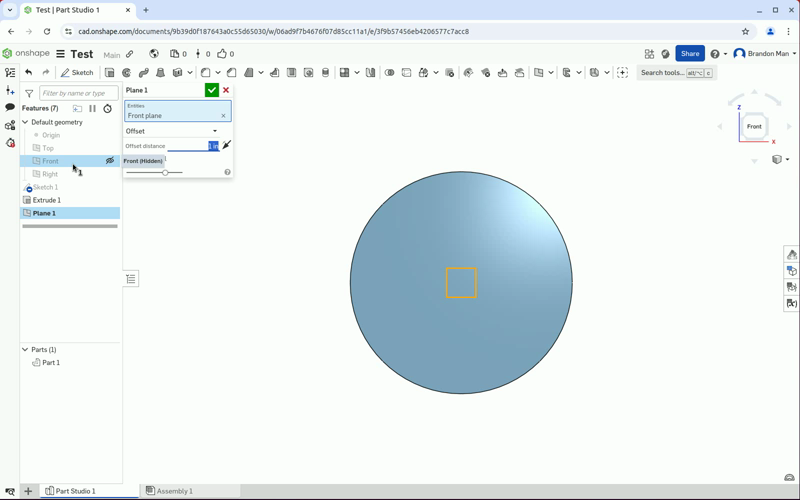
text(12.756)
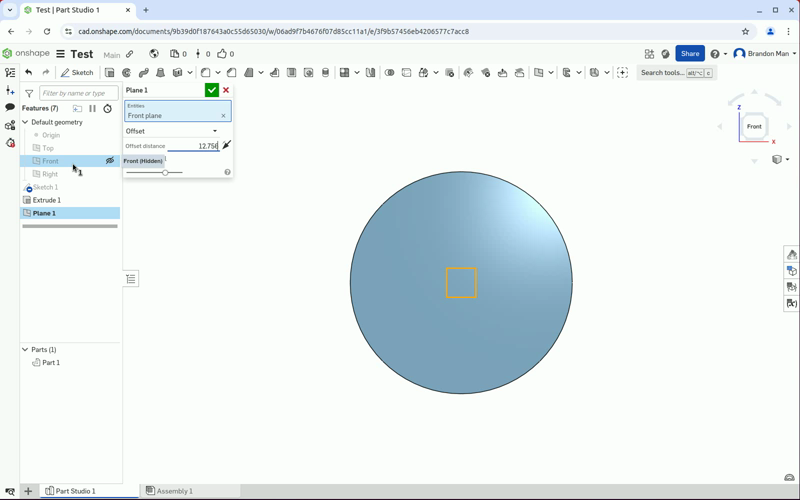
key(enter, 2)
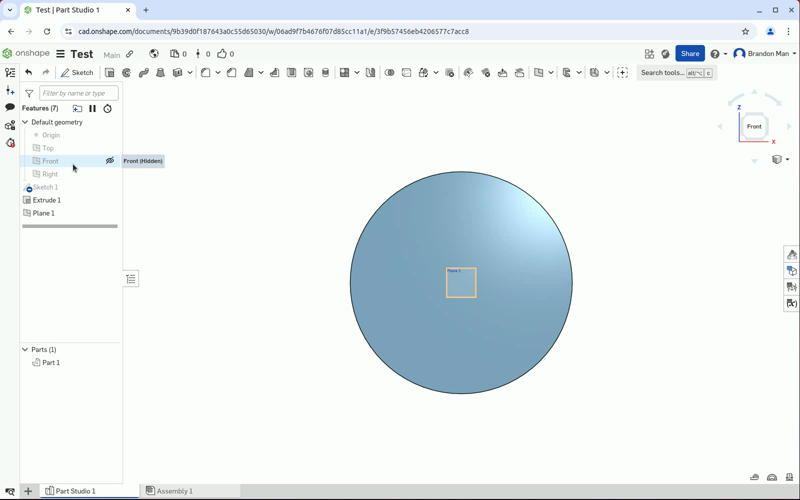
key(shift+s)
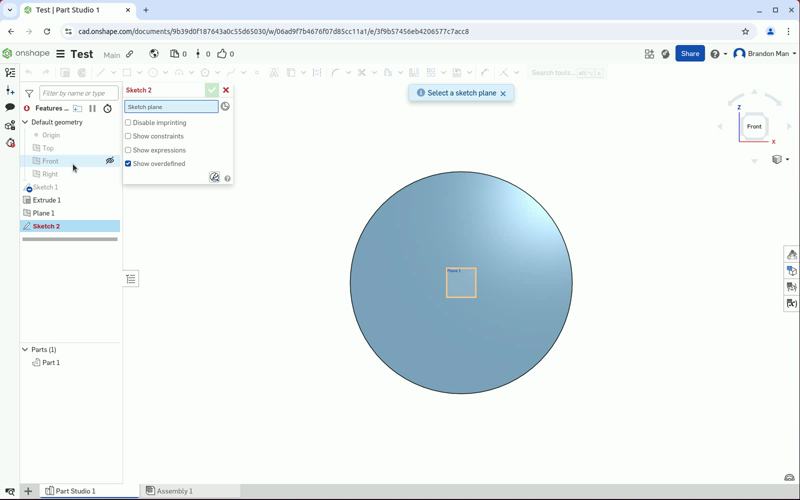
mouse_move(73, 215)
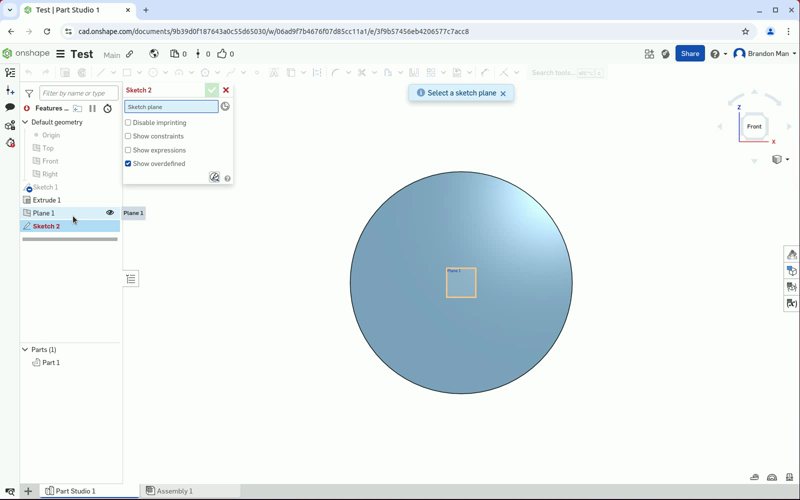
click(73, 215)
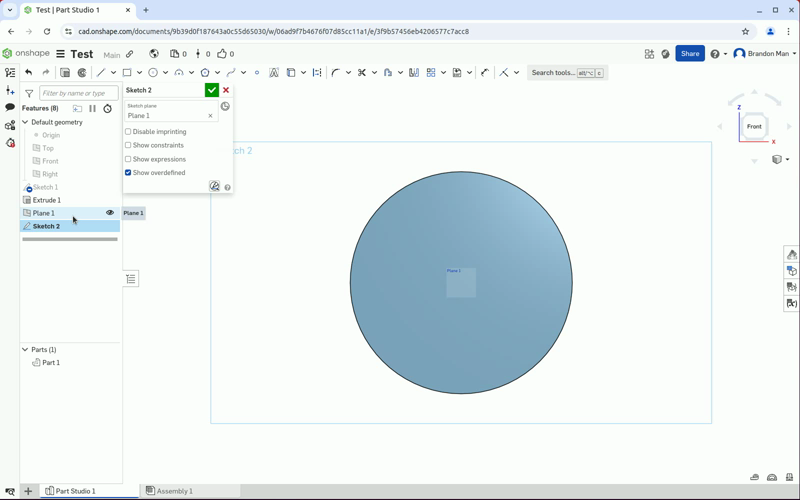
mouse_move(73, 352)
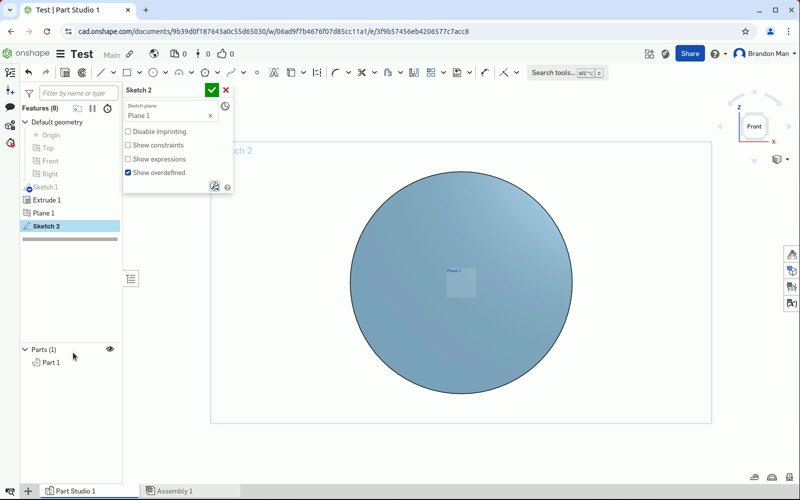
key(y)
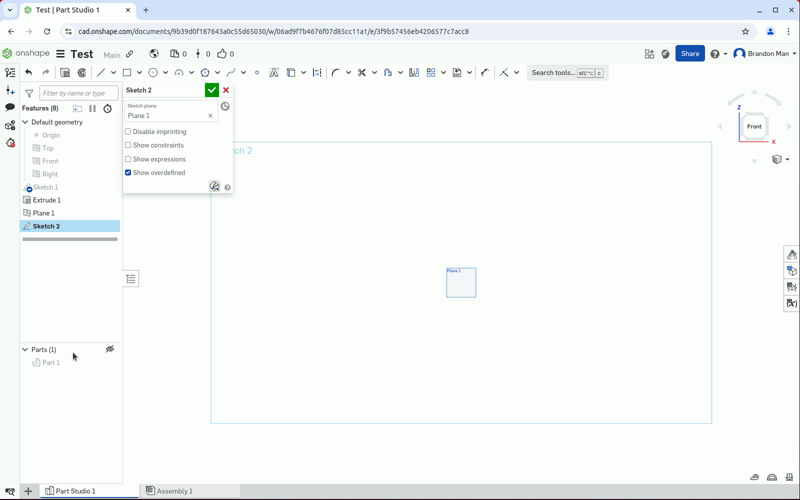
key(c)
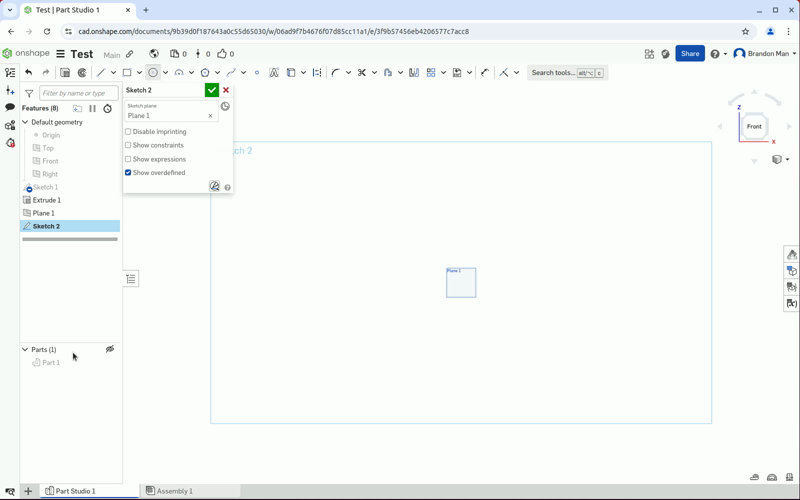
key_down(shift)
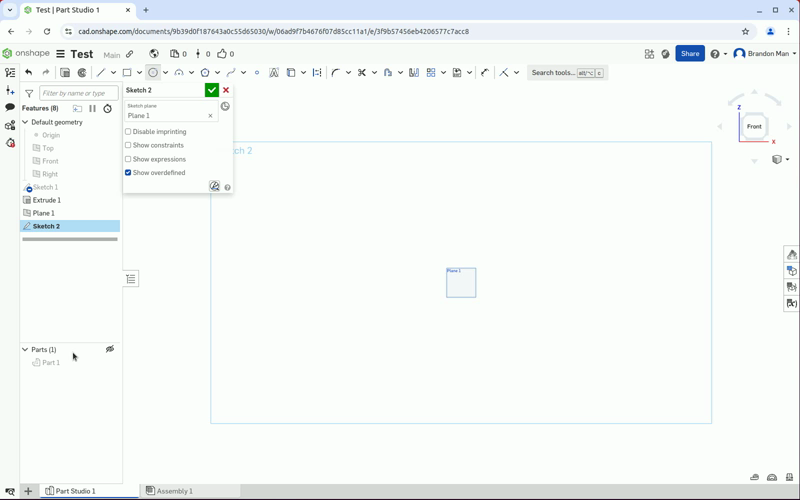
mouse_move(417, 258)
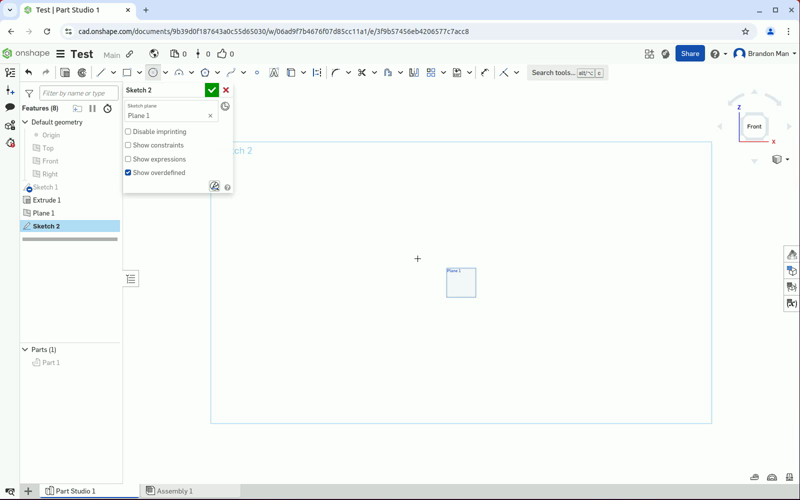
click(417, 258)
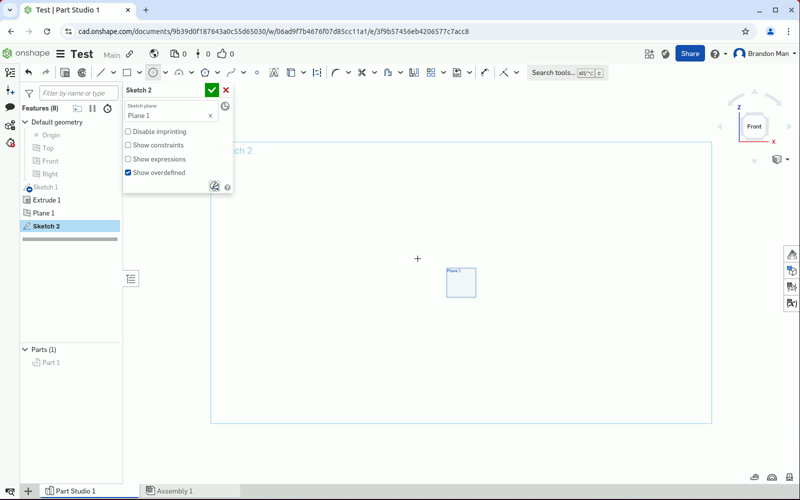
key_up(shift)
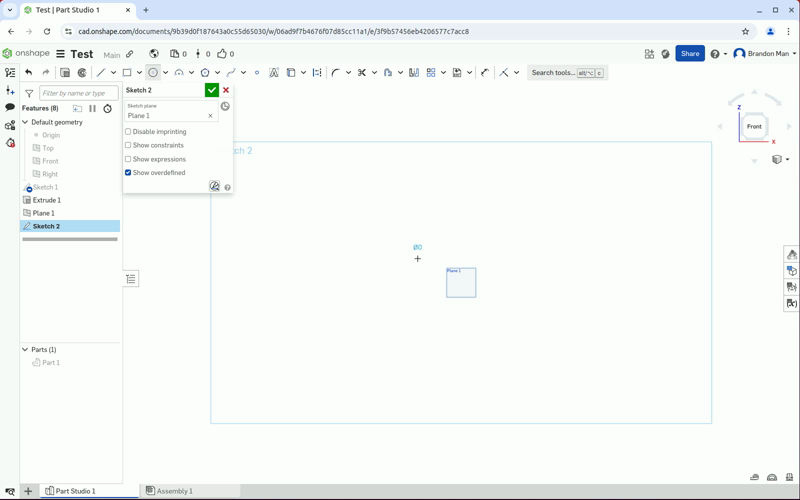
mouse_move(437, 258)
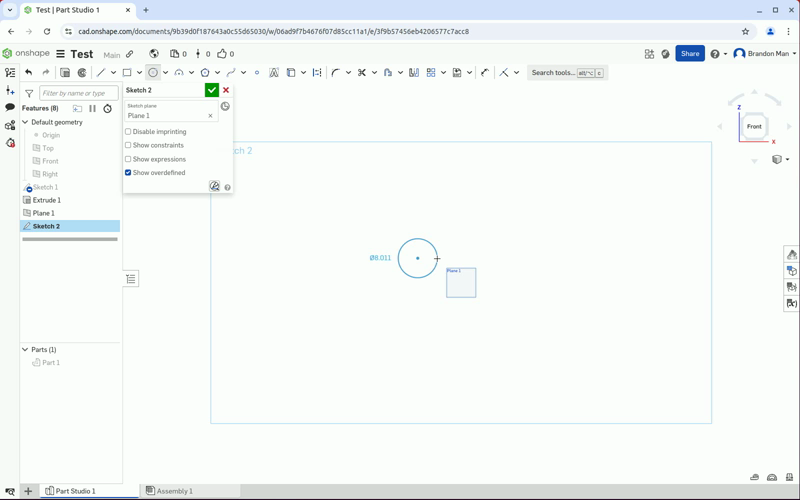
click(437, 258)
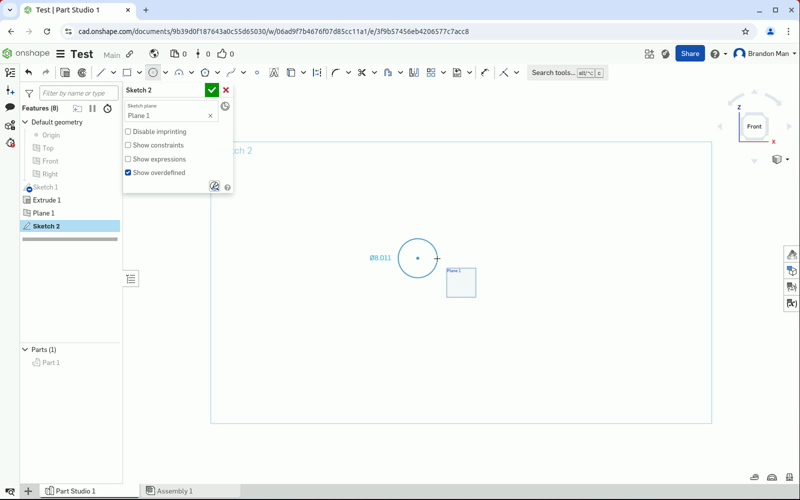
key(esc)
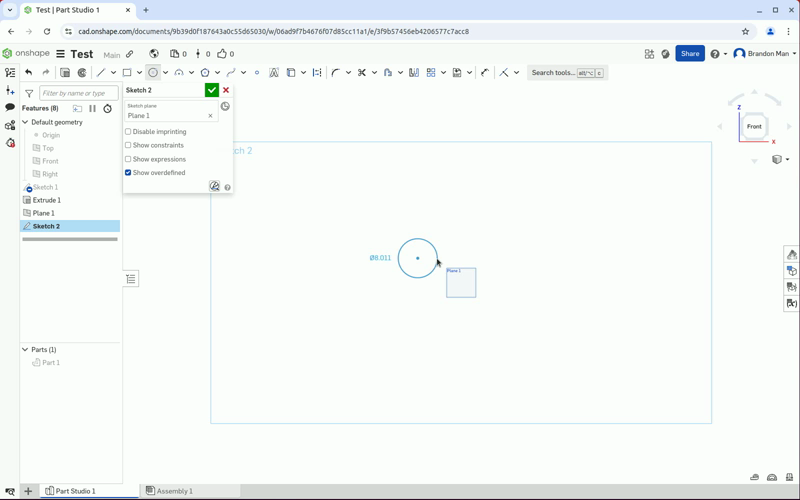
mouse_move(411, 251)
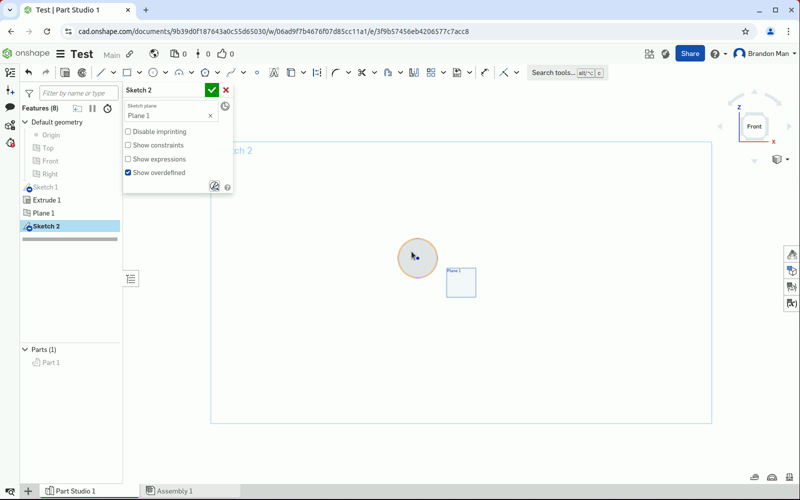
scroll(6)
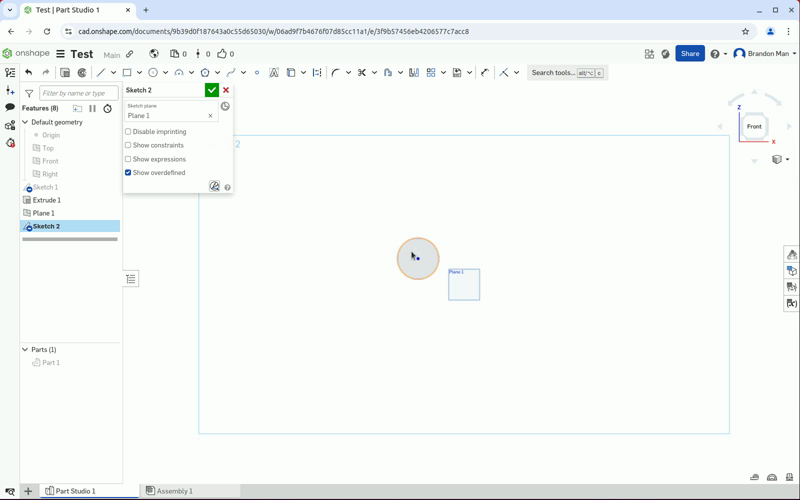
scroll(6)
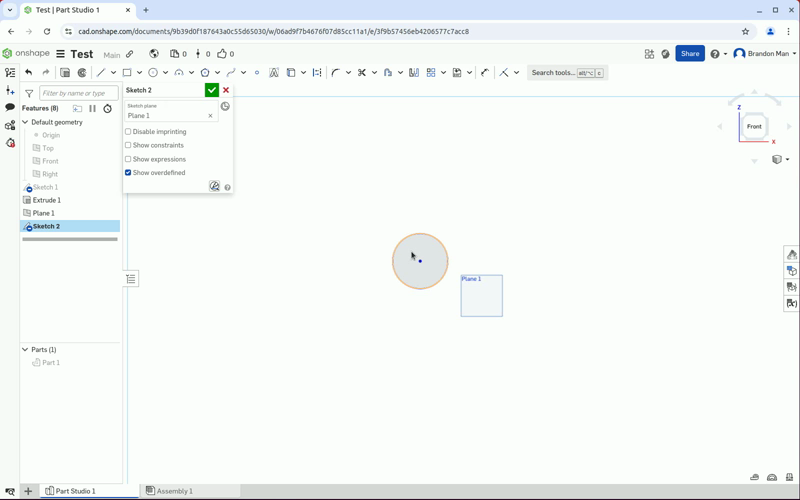
scroll(6)
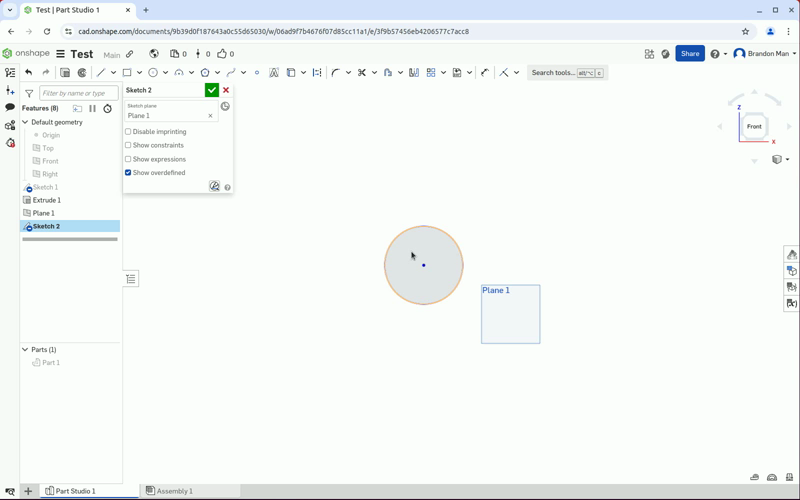
scroll(6)
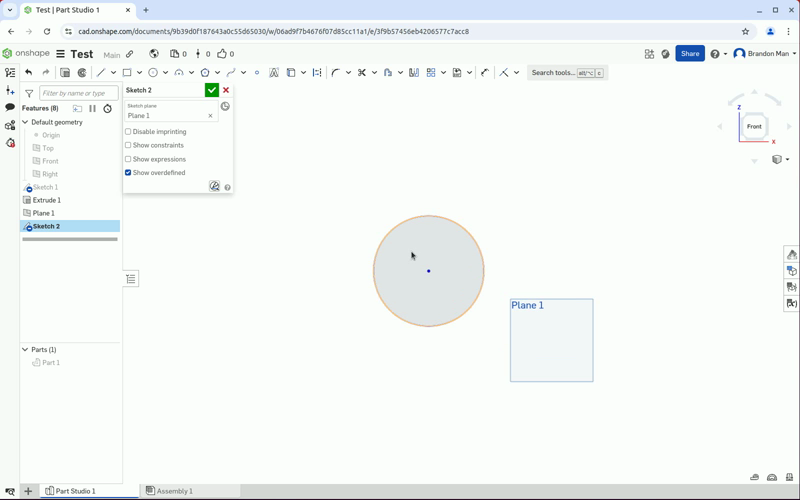
scroll(6)
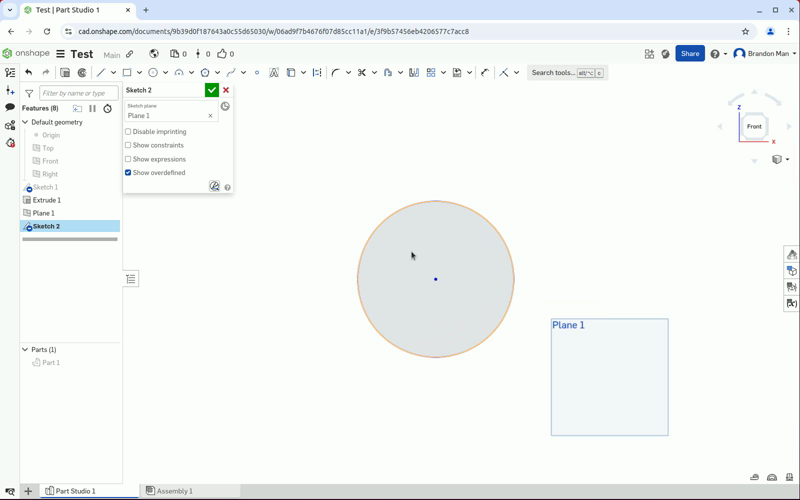
scroll(6)
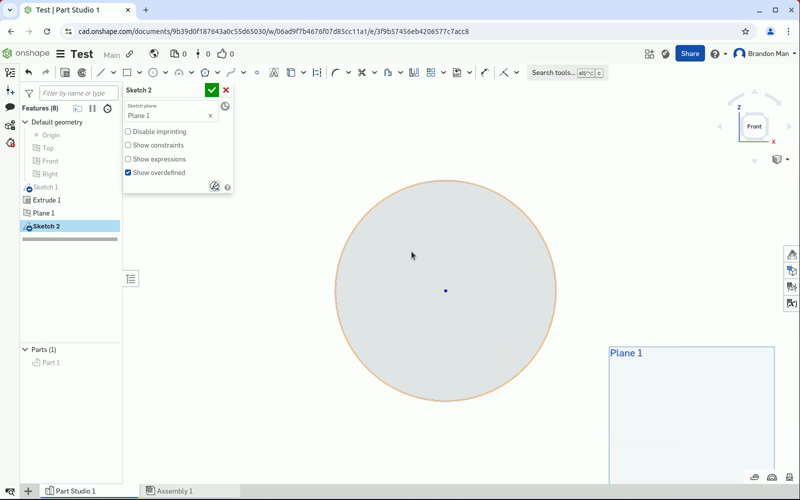
scroll(6)
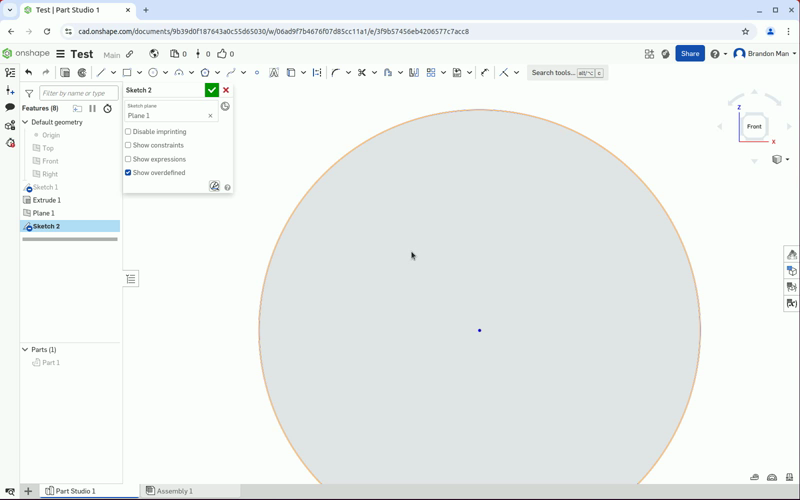
click(411, 251)
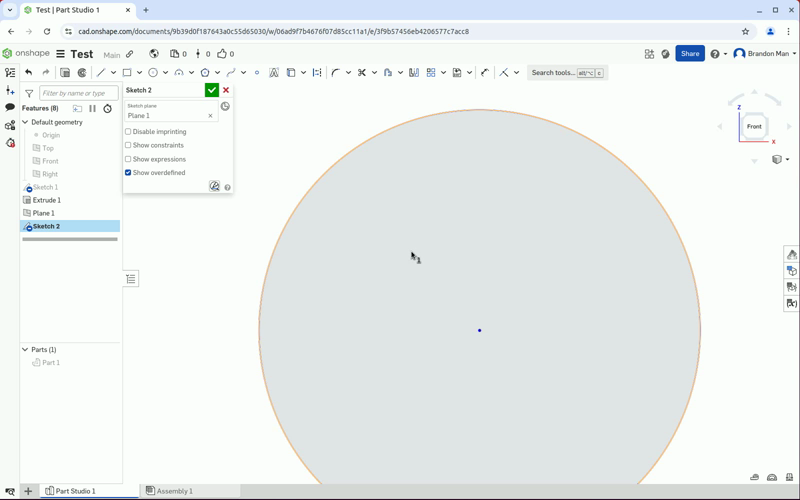
scroll(-6)
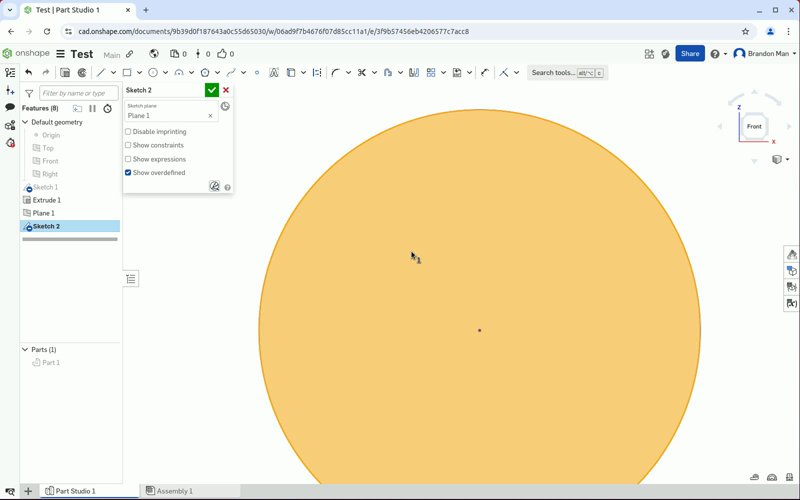
scroll(-6)
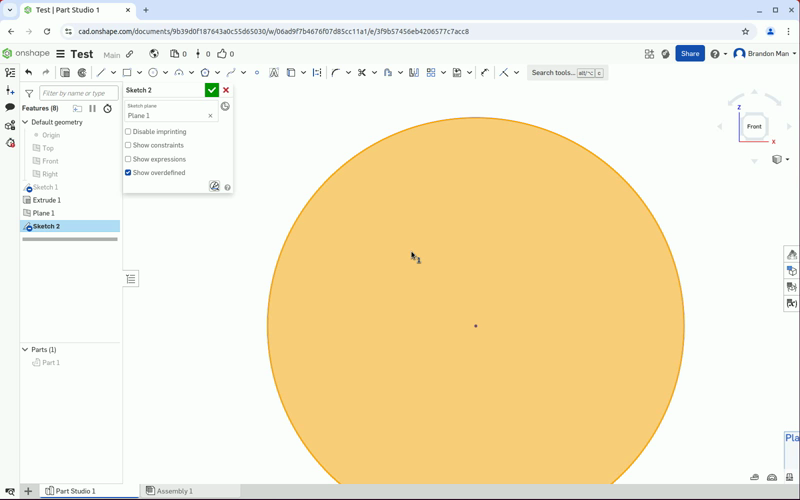
scroll(-6)
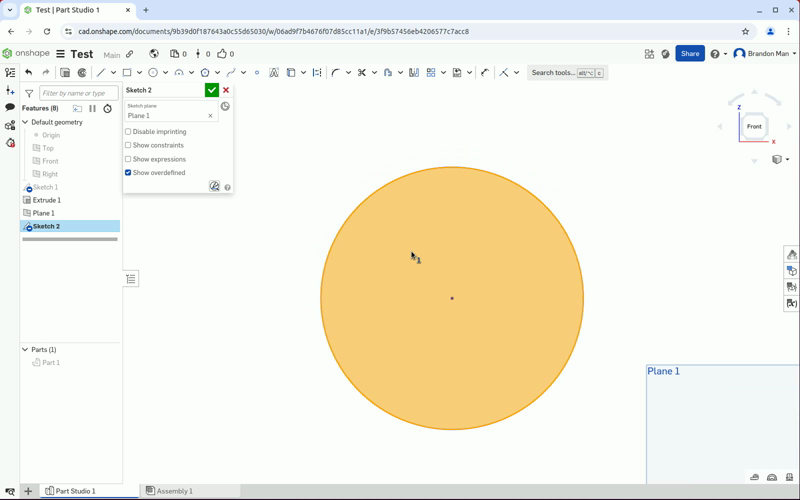
scroll(-6)
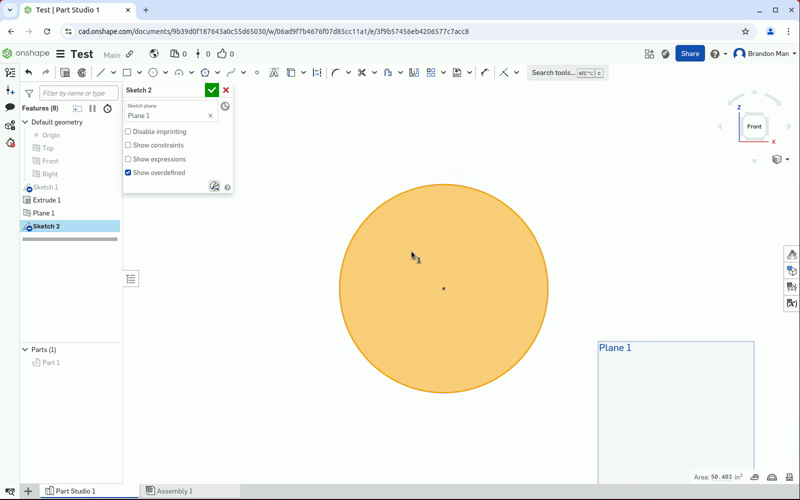
scroll(-6)
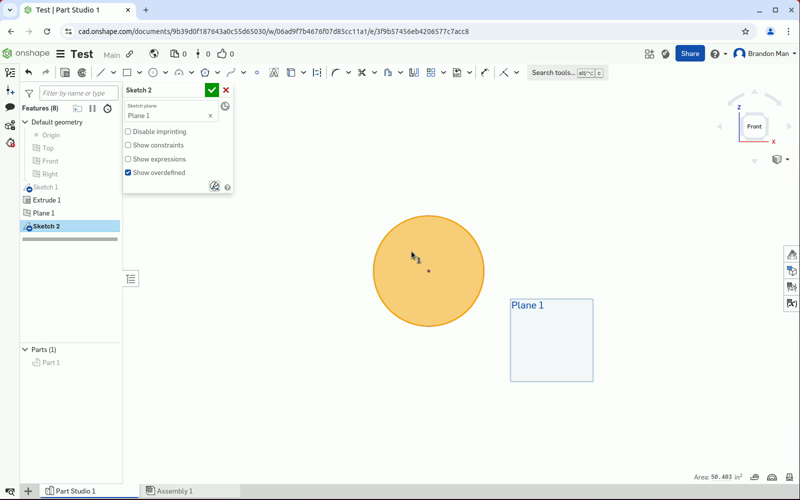
scroll(-6)
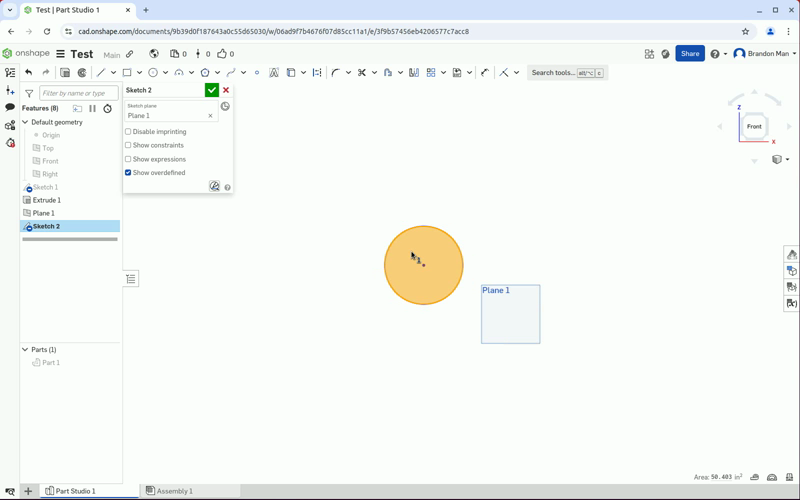
scroll(-6)
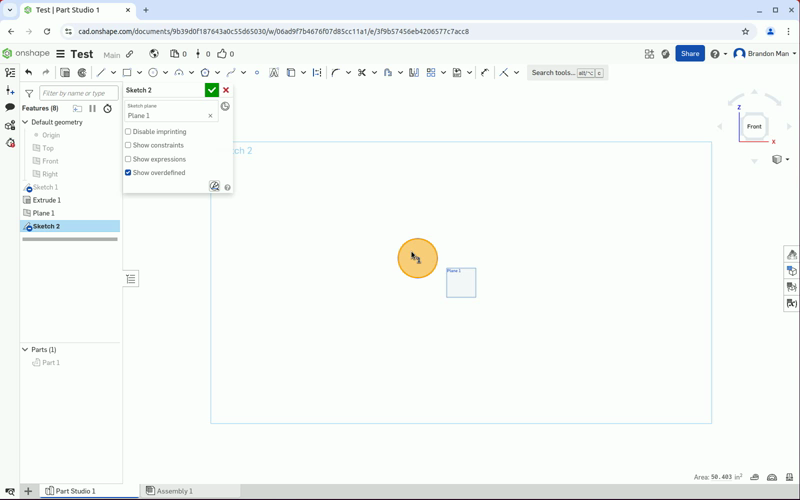
mouse_move(73, 352)
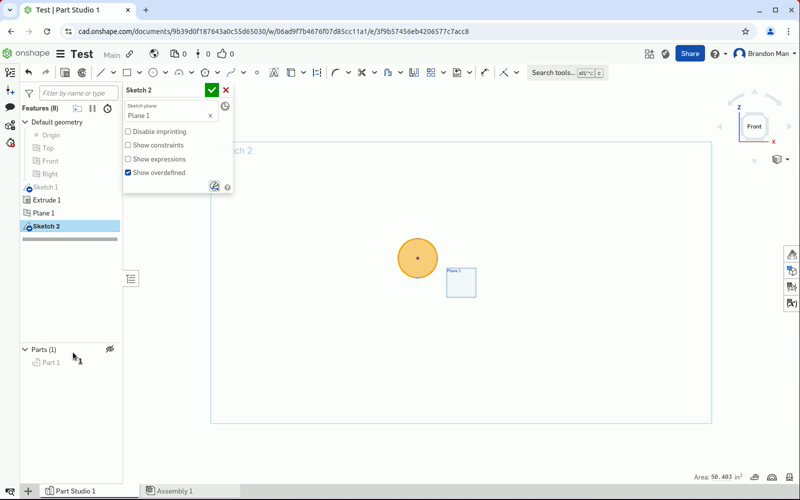
key(shift+y)
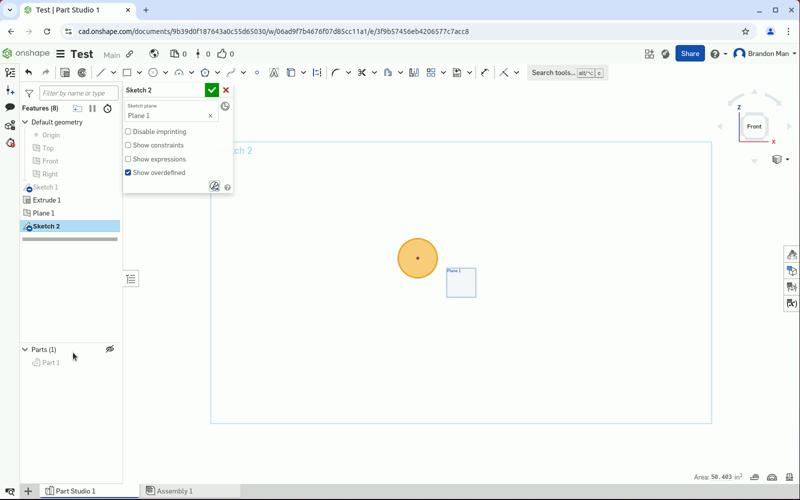
key(shift+e)
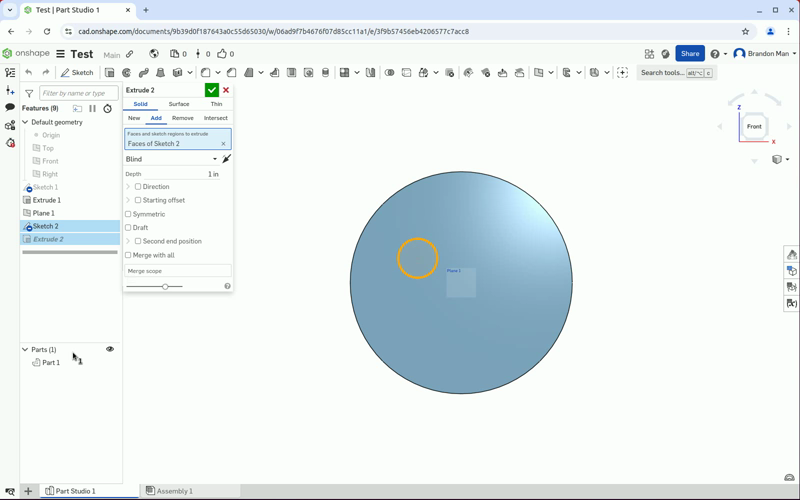
mouse_move(143, 106)
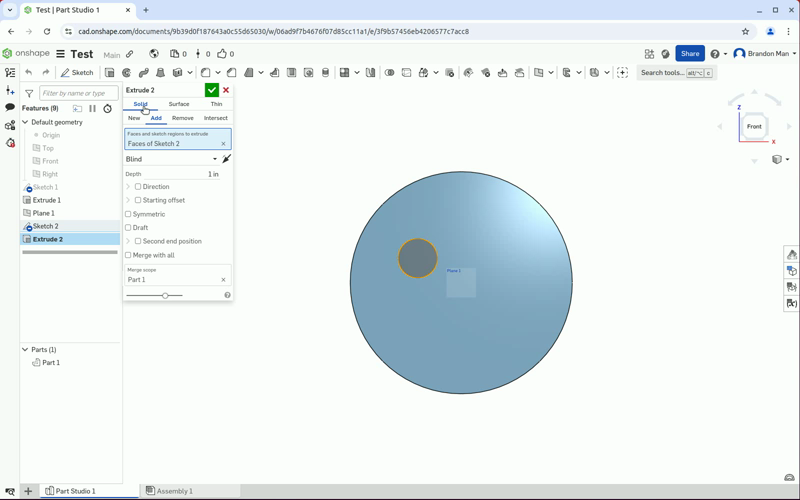
click(143, 106)
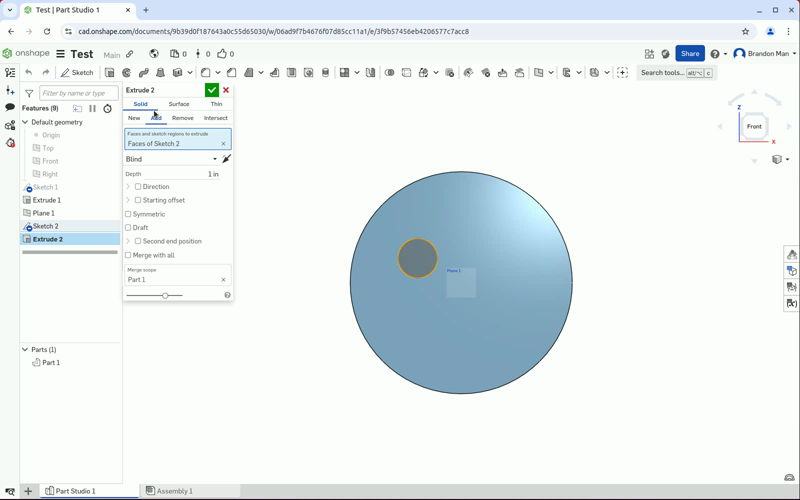
mouse_move(186, 120)
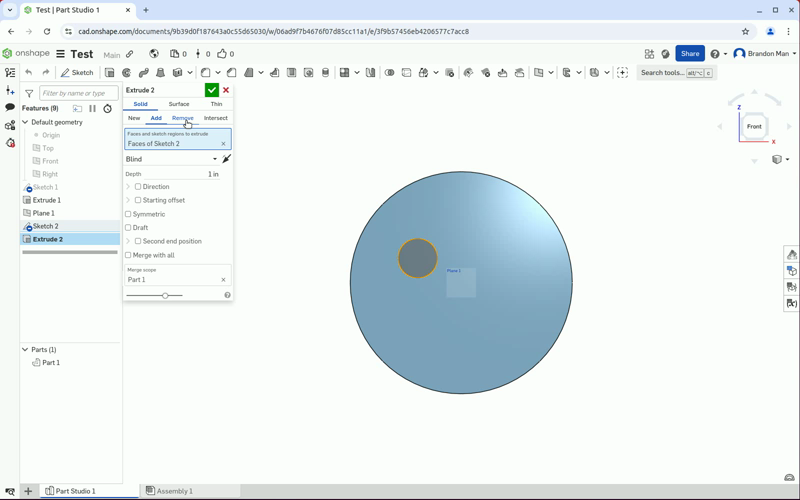
click(186, 120)
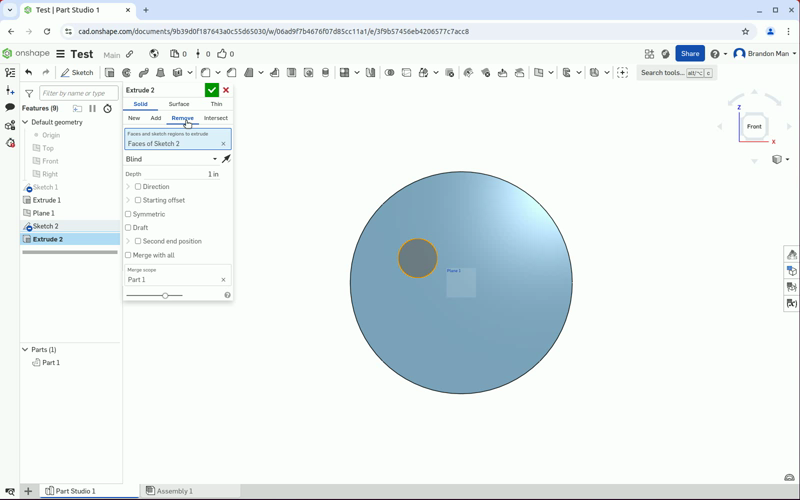
key(tab, 4)
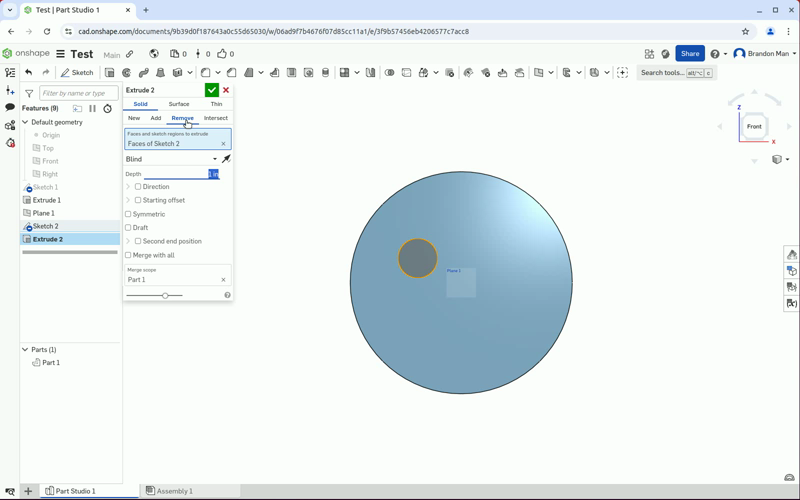
text(12.758)
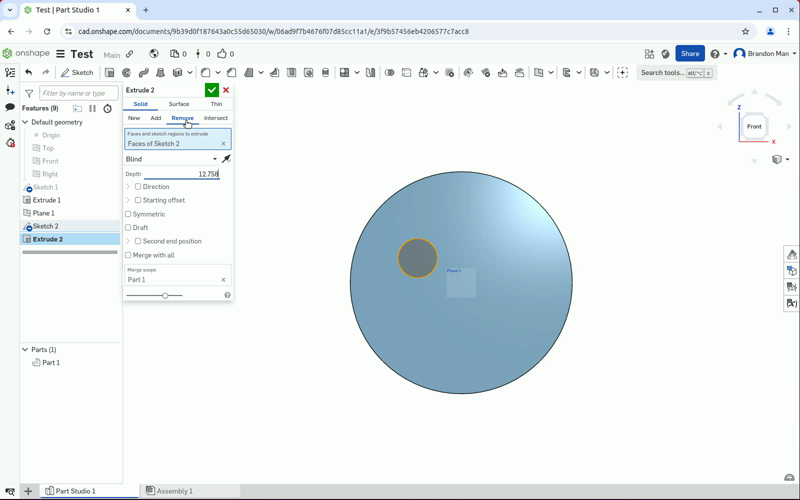
key(tab, 6)
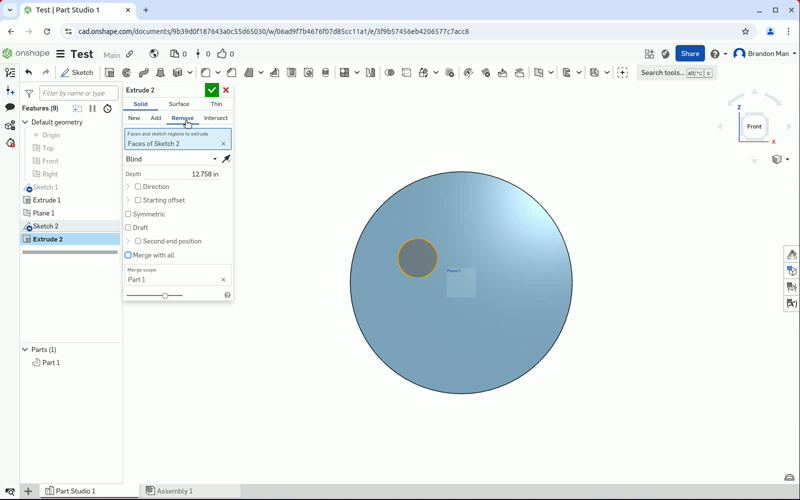
key(space)
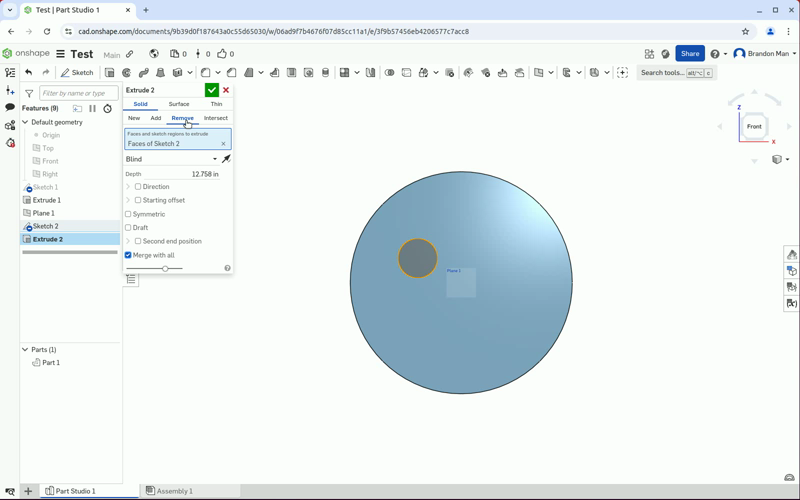
key(enter)
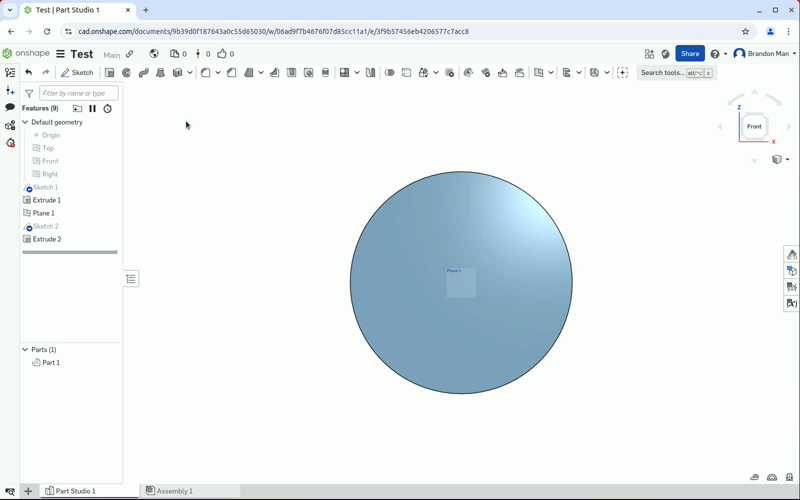
key(shift+h)
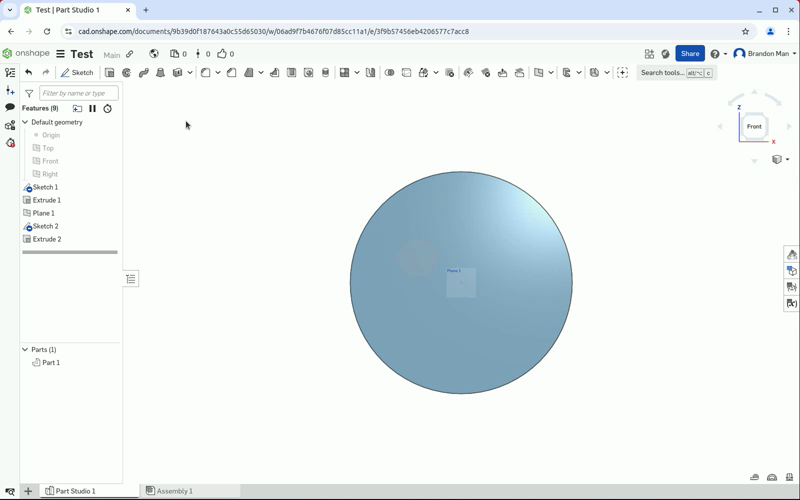
key(shift+h)
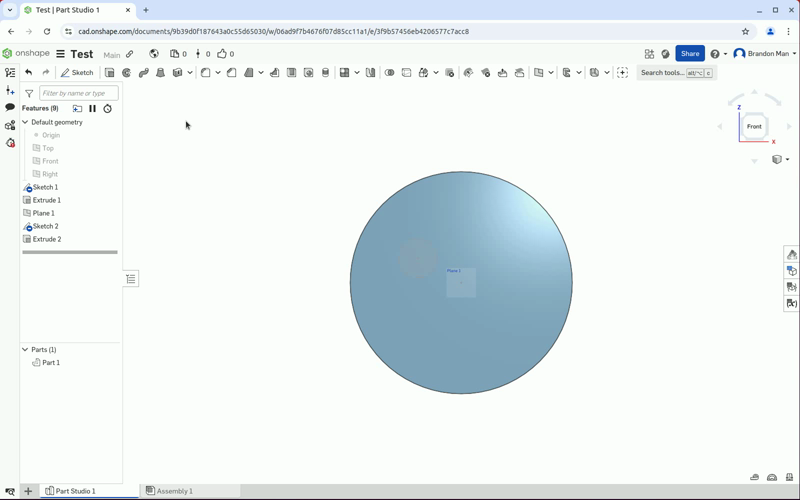
key(shift+7)
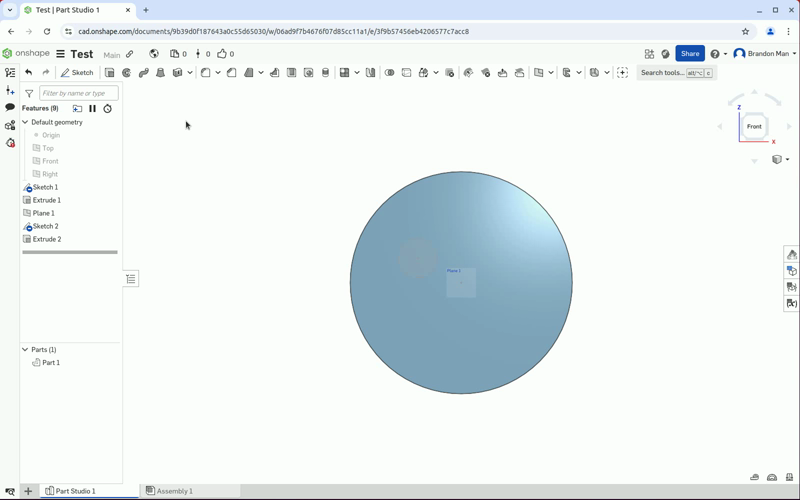
key(left, 2)
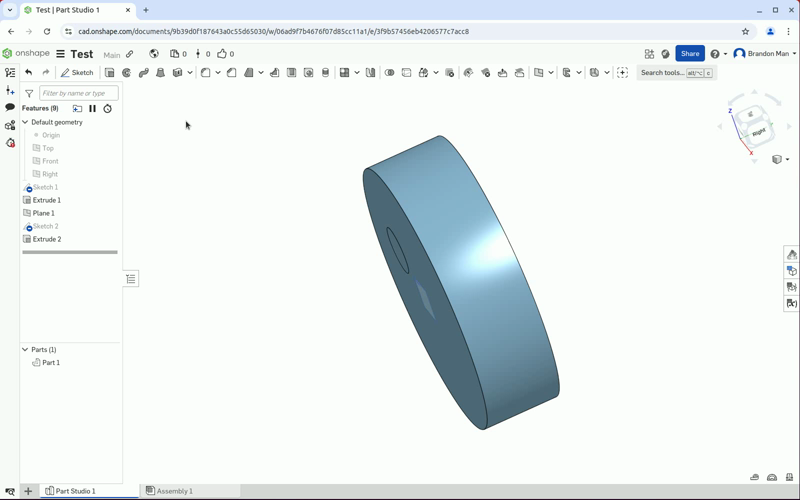
key(down, 2)
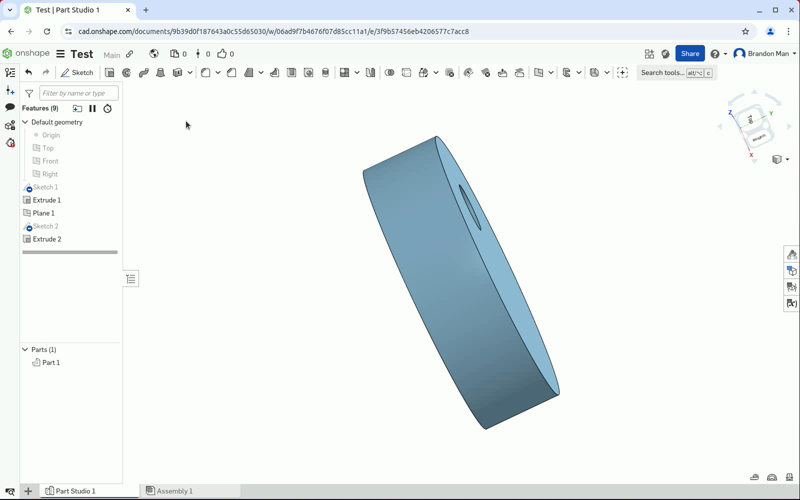
key(up, 2)
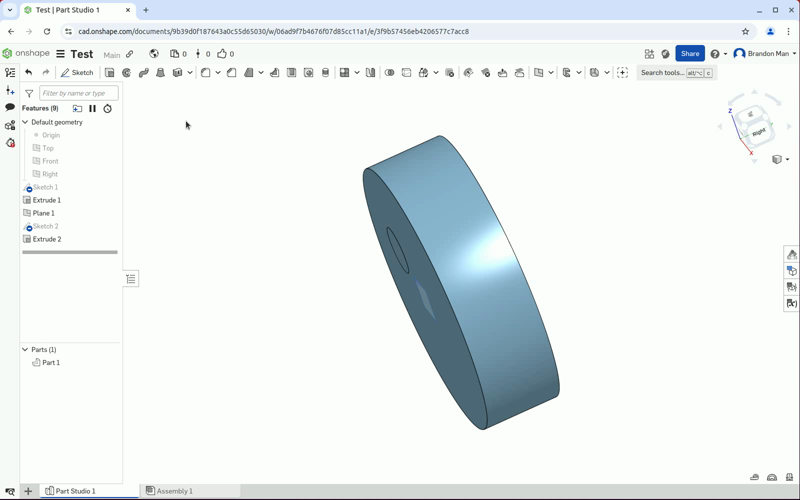
key(right, 2)
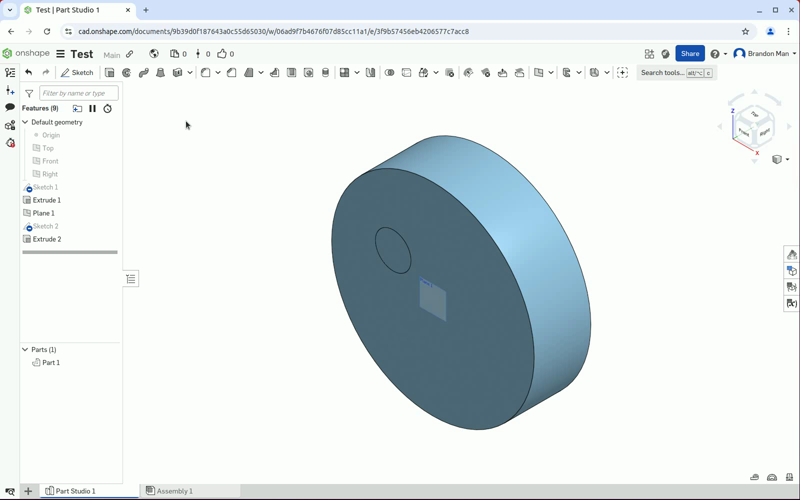
mouse_move(73, 189)
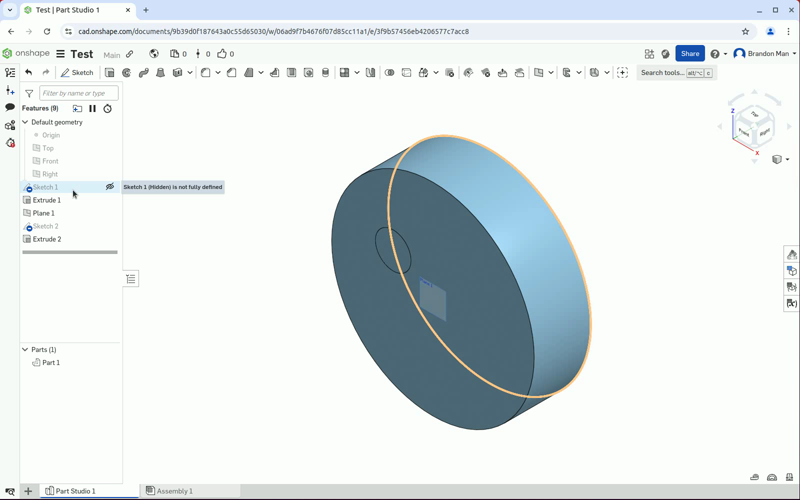
click(73, 189)